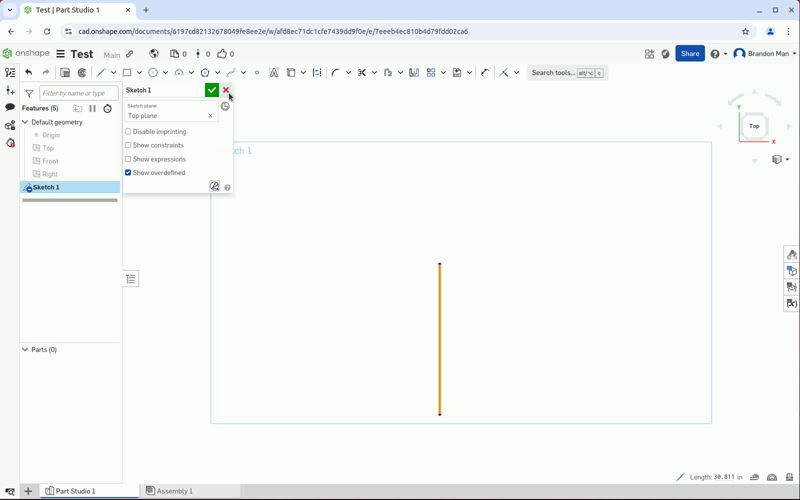
key(shift+h)
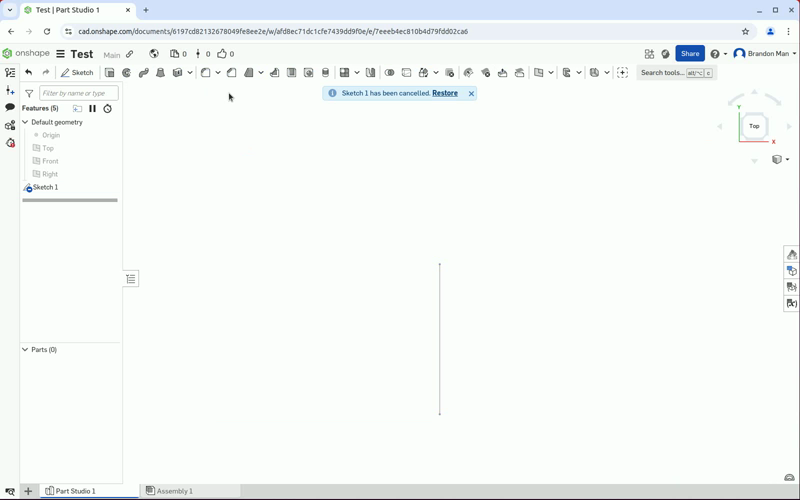
key(shift+s)
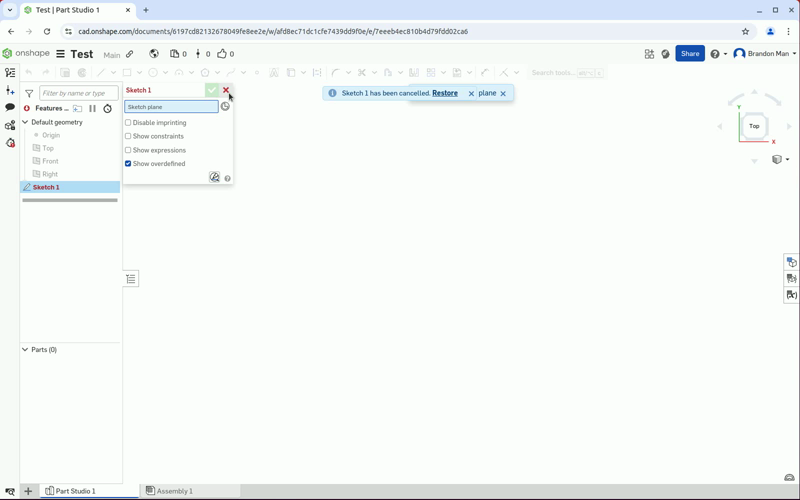
mouse_move(73, 150)
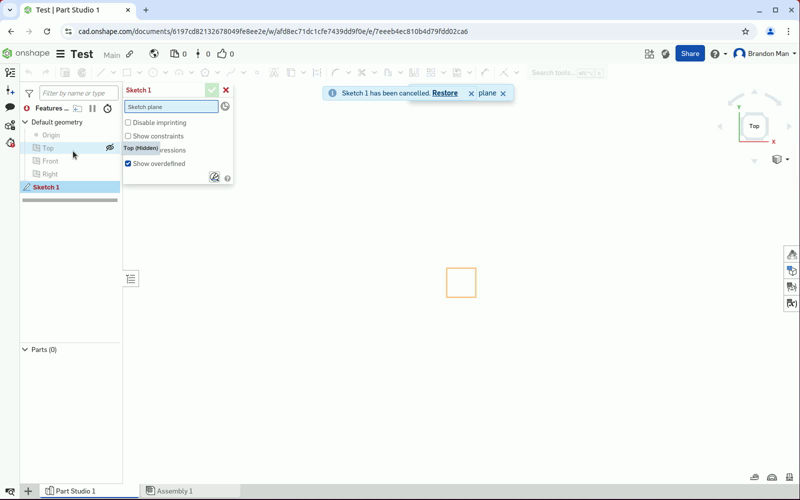
click(73, 150)
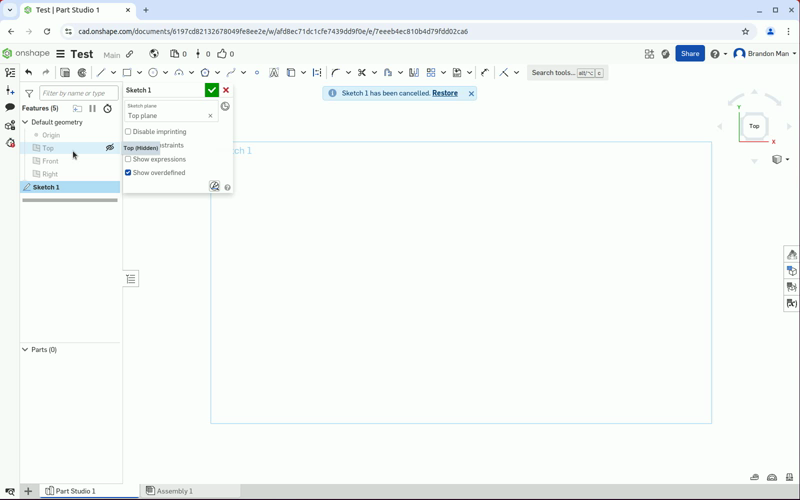
mouse_move(73, 352)
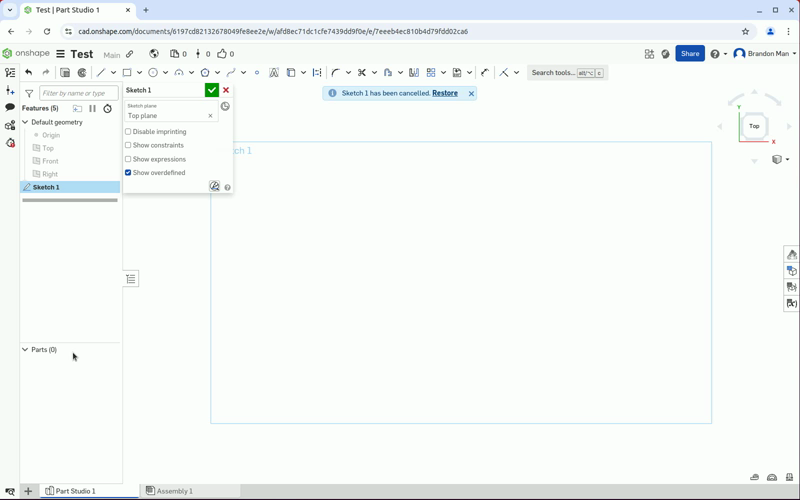
key(y)
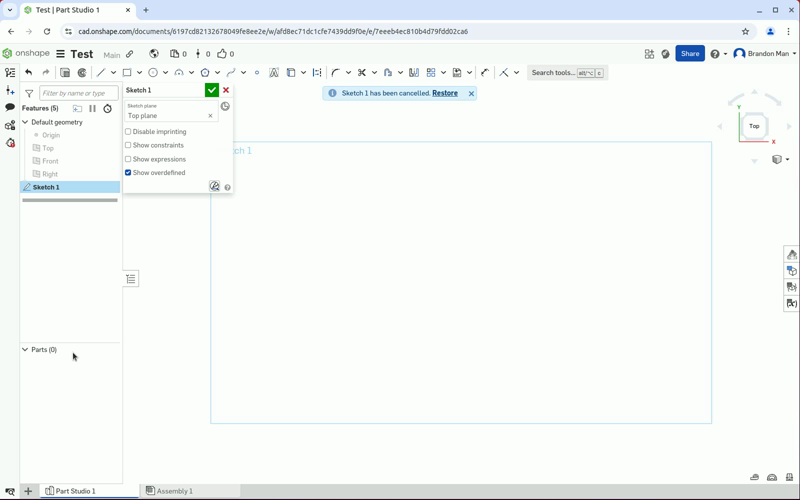
key(l)
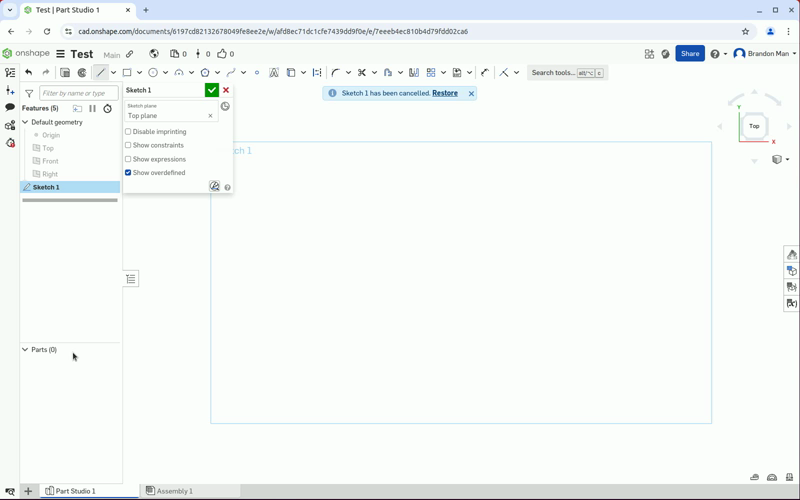
key_down(shift)
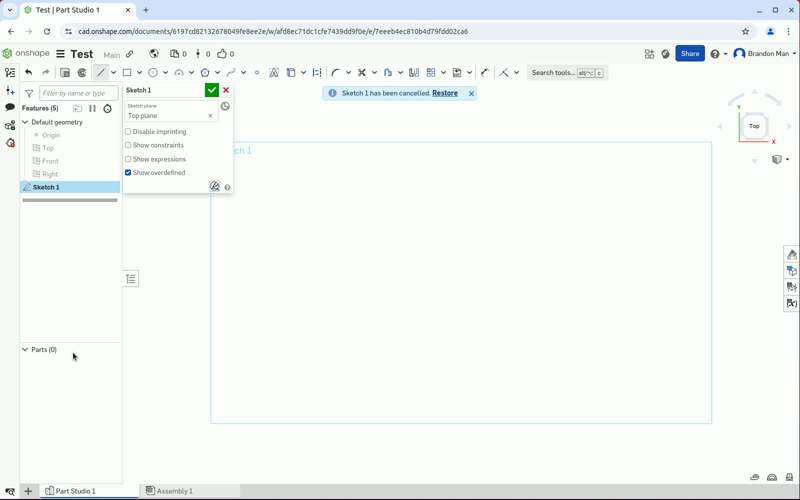
mouse_move(460, 282)
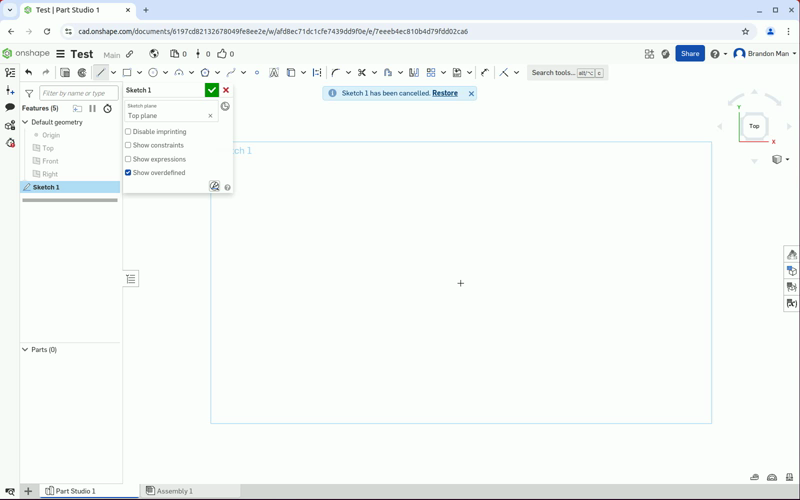
click(460, 282)
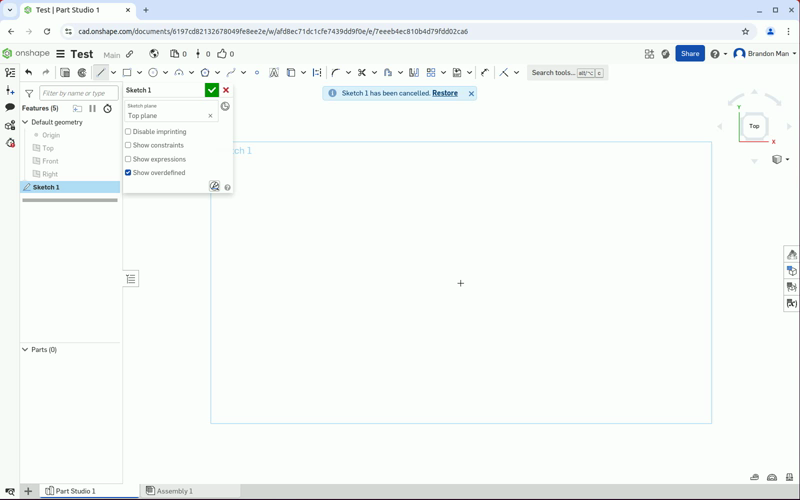
key_up(shift)
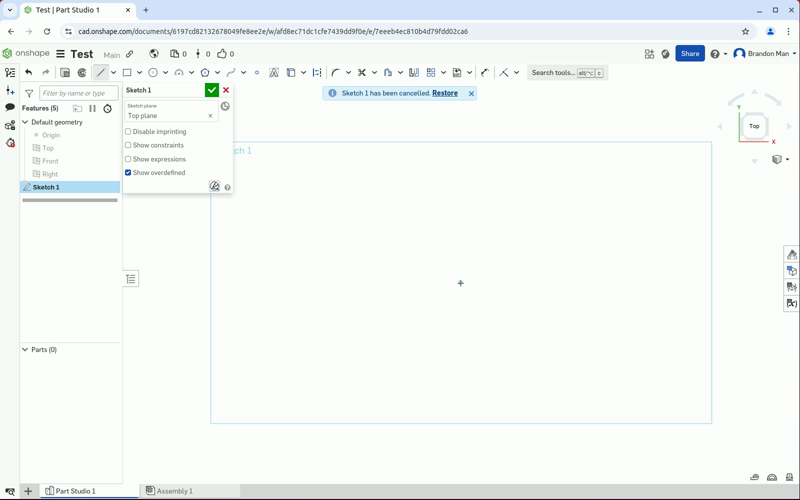
key_down(shift)
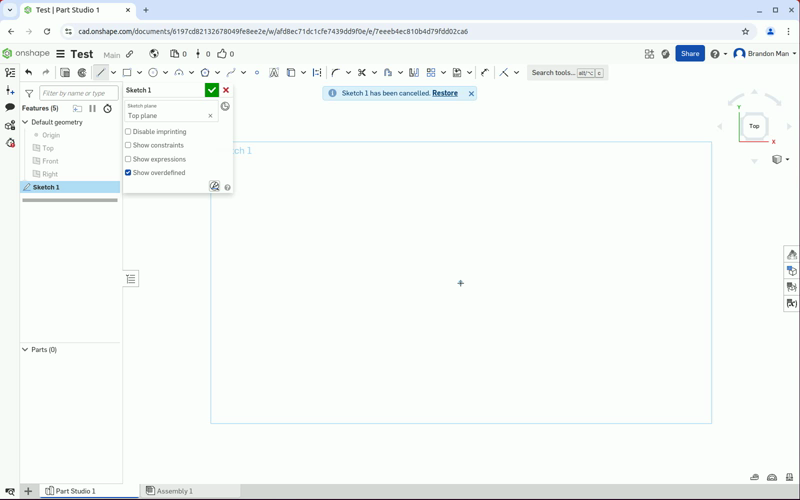
mouse_move(573, 282)
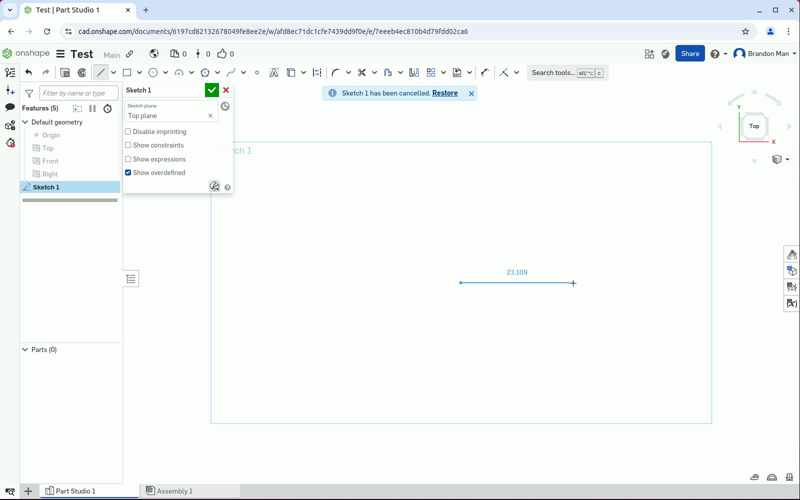
click(573, 282)
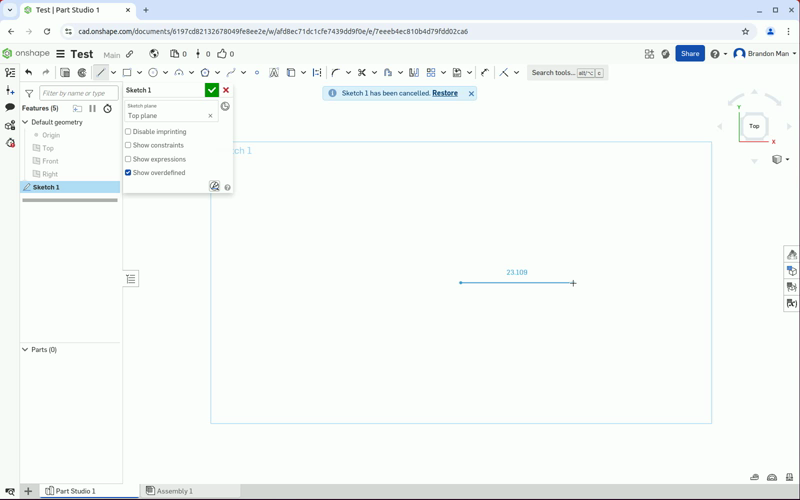
key_up(shift)
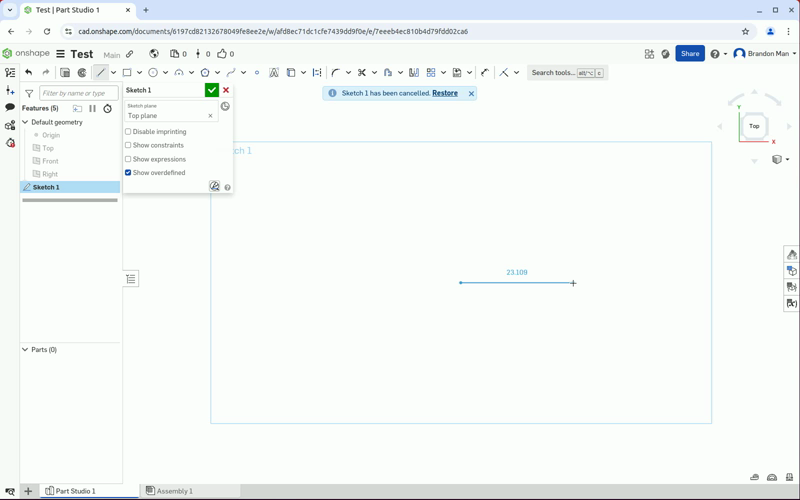
key_down(shift)
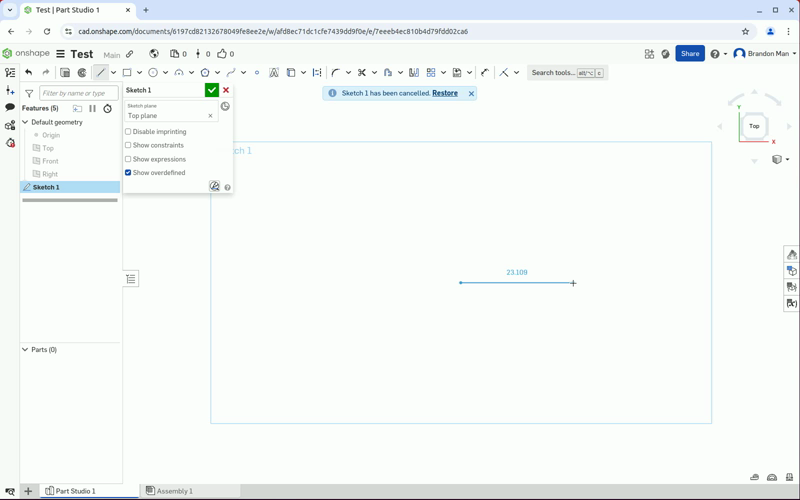
mouse_move(589, 282)
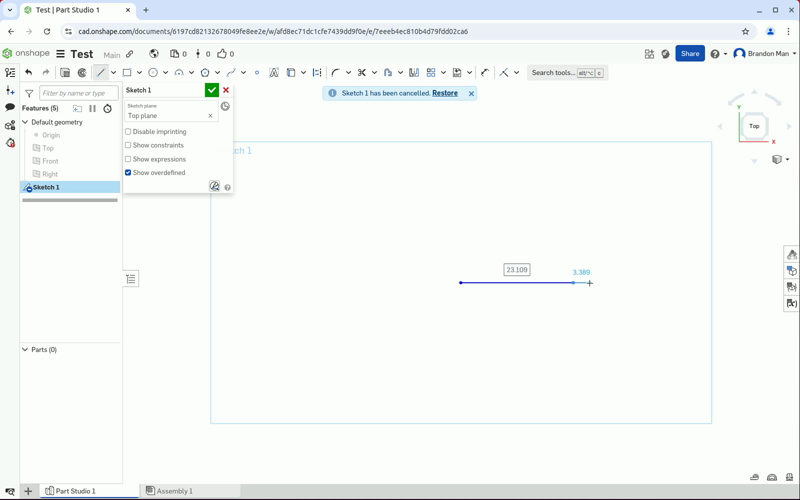
mouse_move(573, 262)
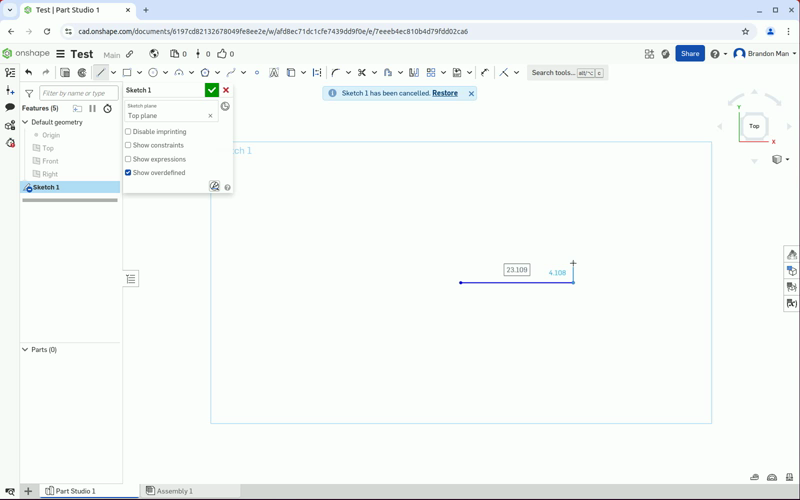
click(573, 262)
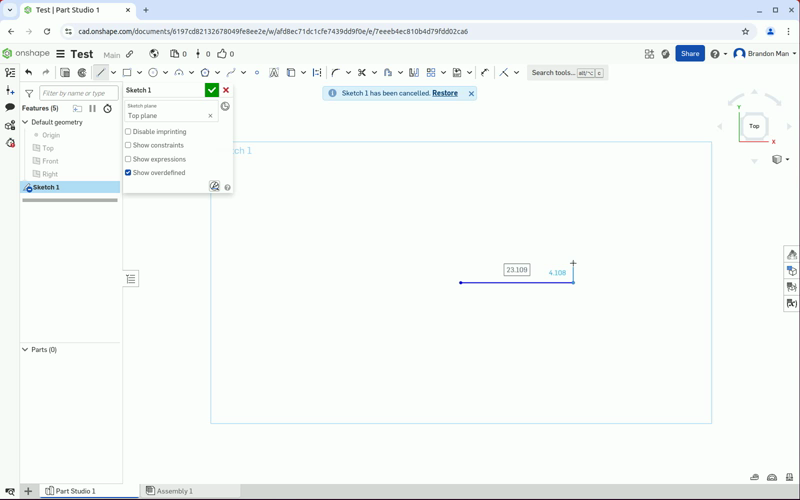
key_up(shift)
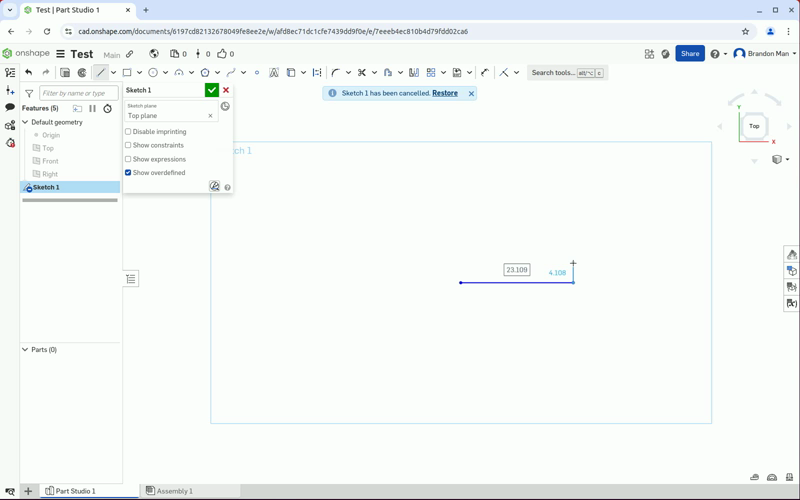
key_down(shift)
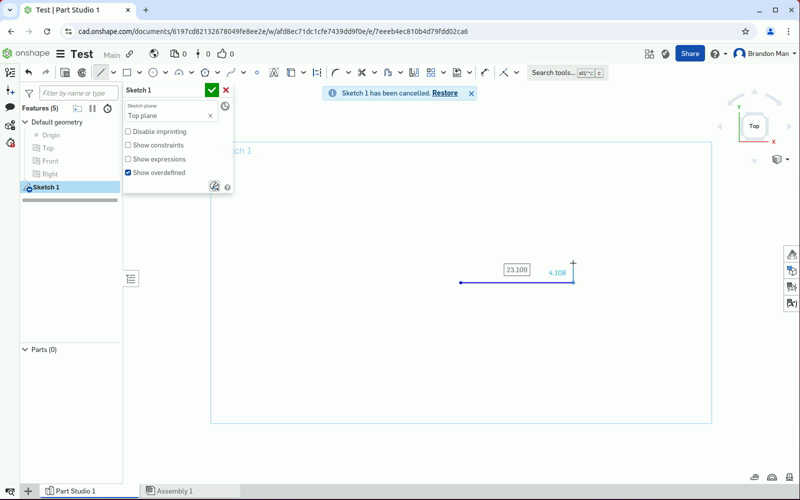
mouse_move(460, 262)
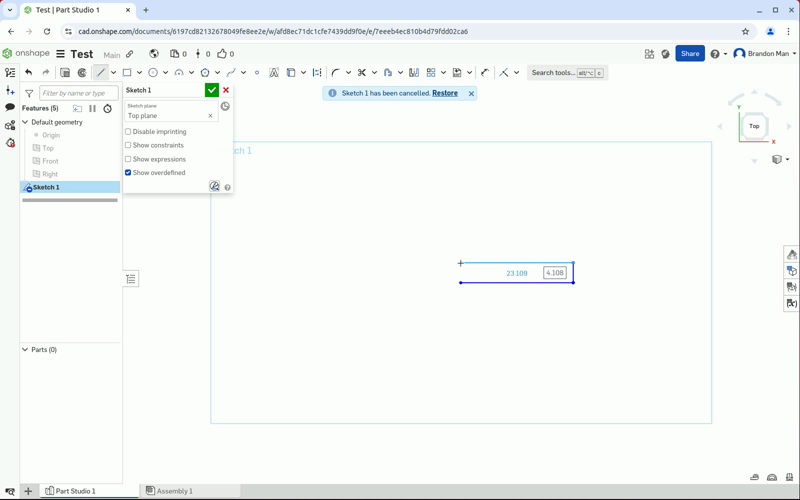
click(460, 262)
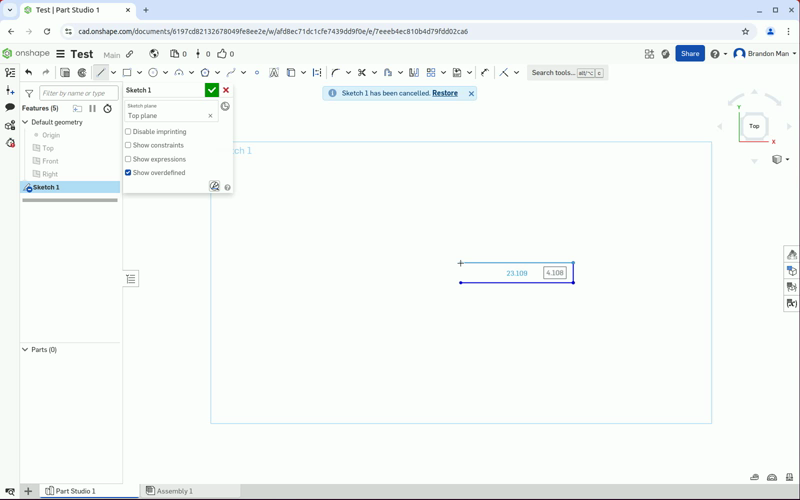
key_up(shift)
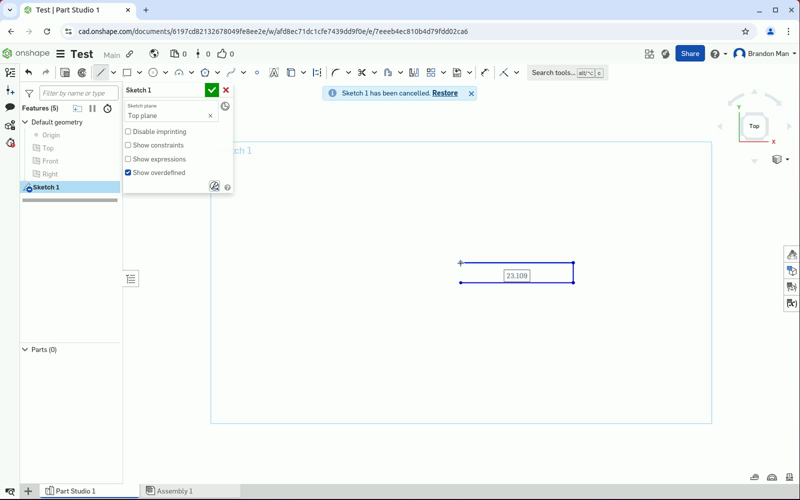
mouse_move(490, 262)
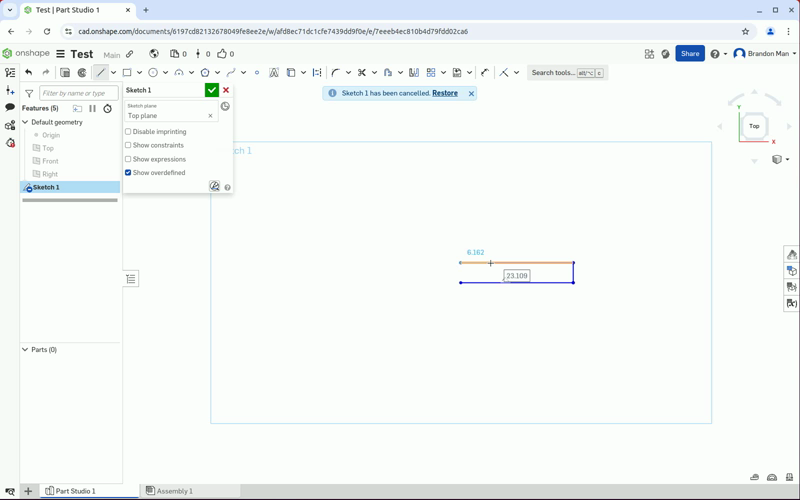
key_down(shift)
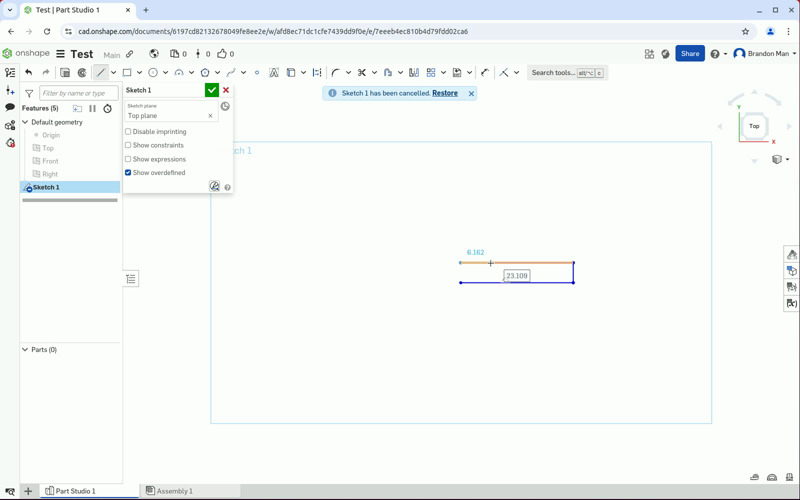
mouse_move(460, 282)
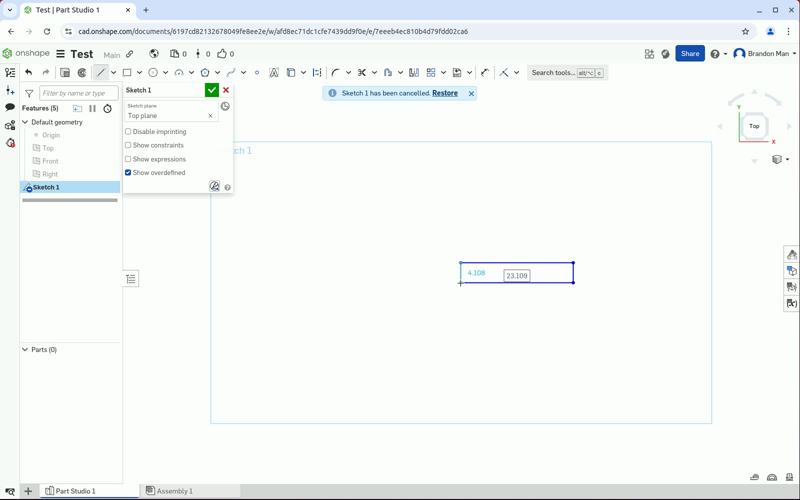
key_up(shift)
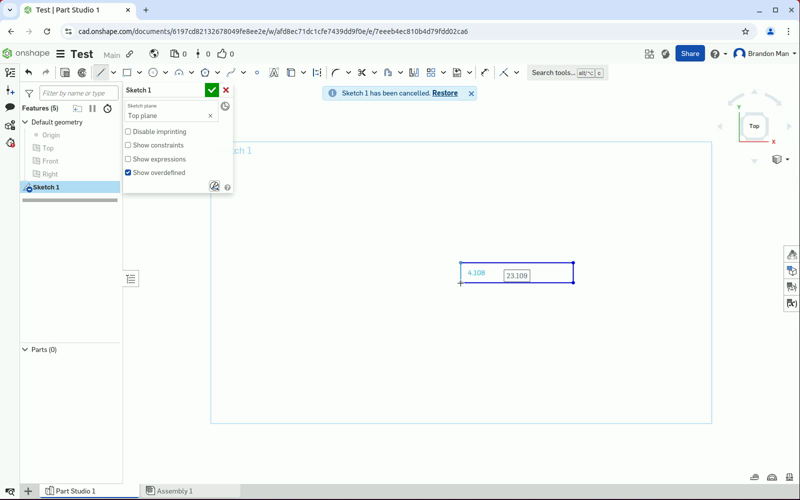
click(460, 282)
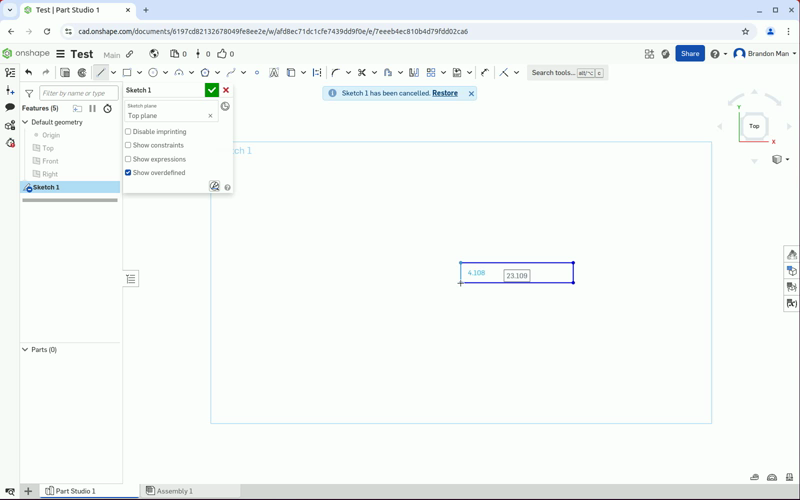
key(esc)
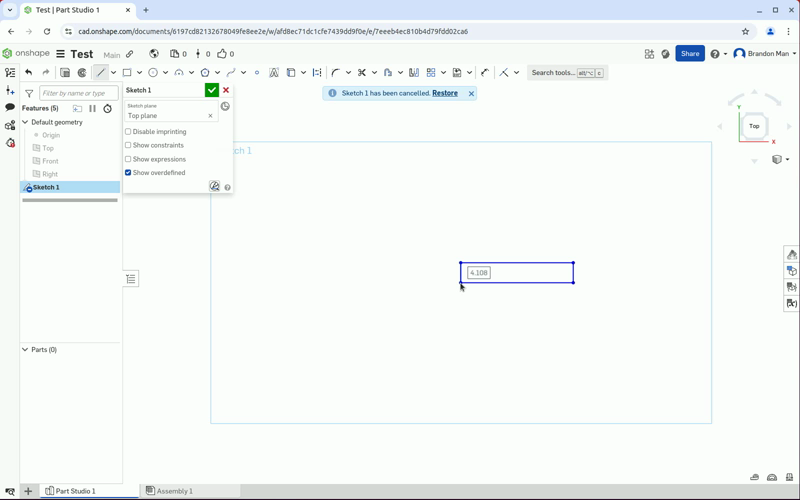
key(c)
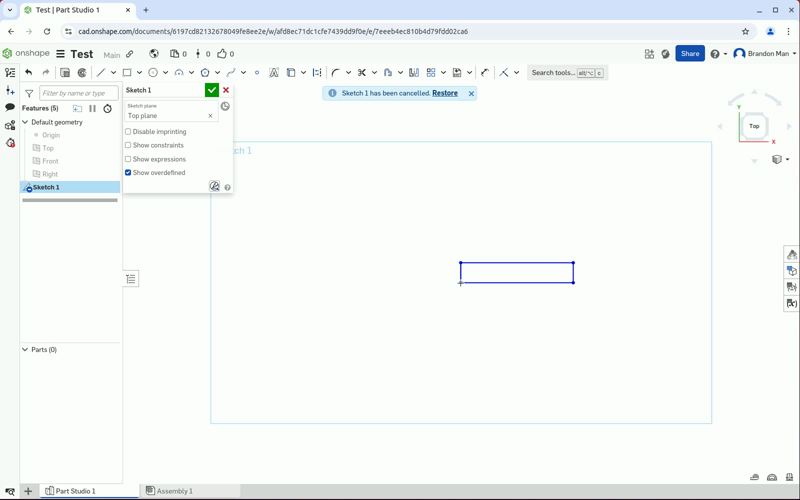
key_down(shift)
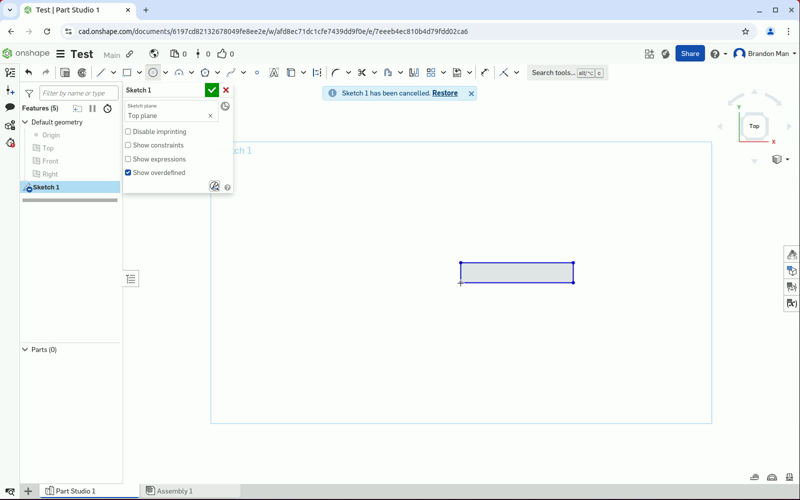
mouse_move(490, 273)
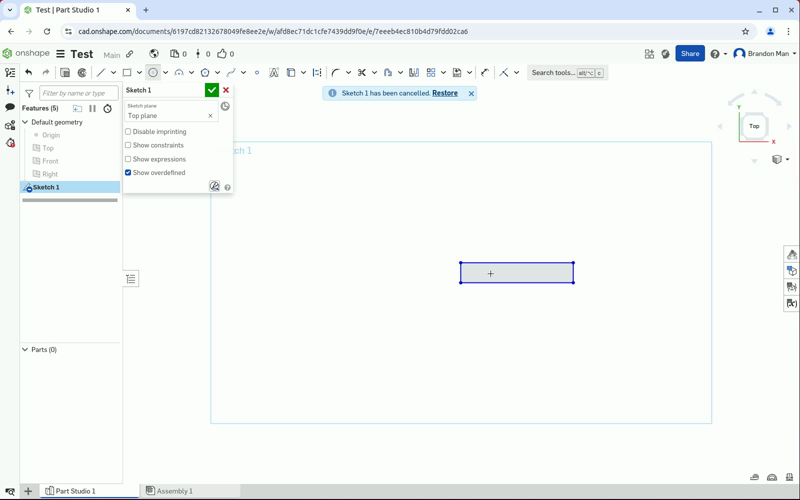
click(490, 273)
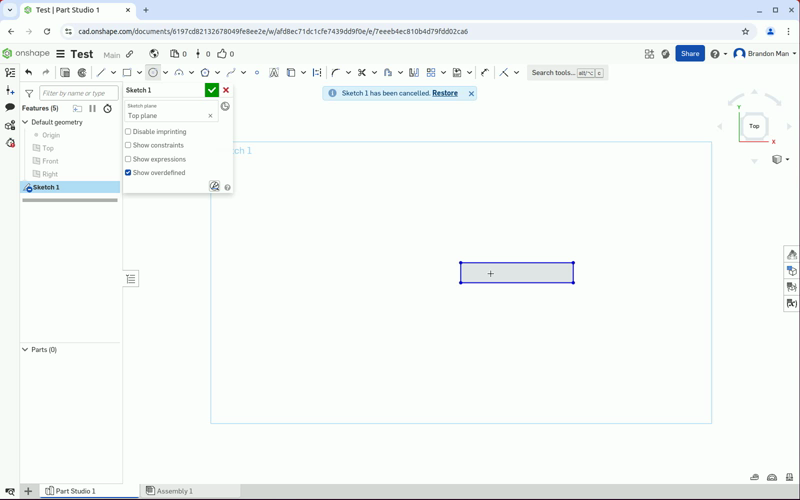
key_up(shift)
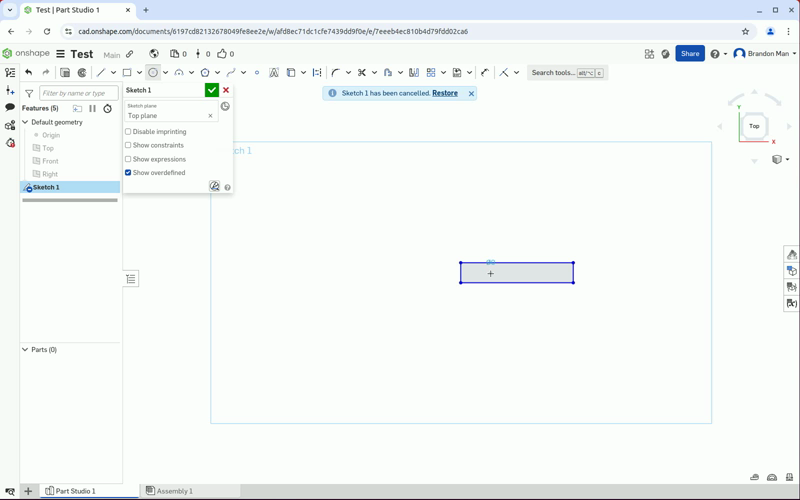
mouse_move(495, 273)
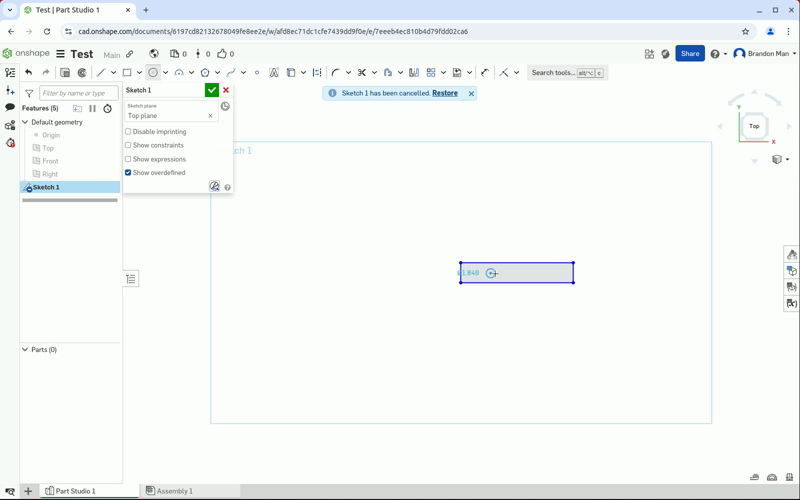
click(495, 273)
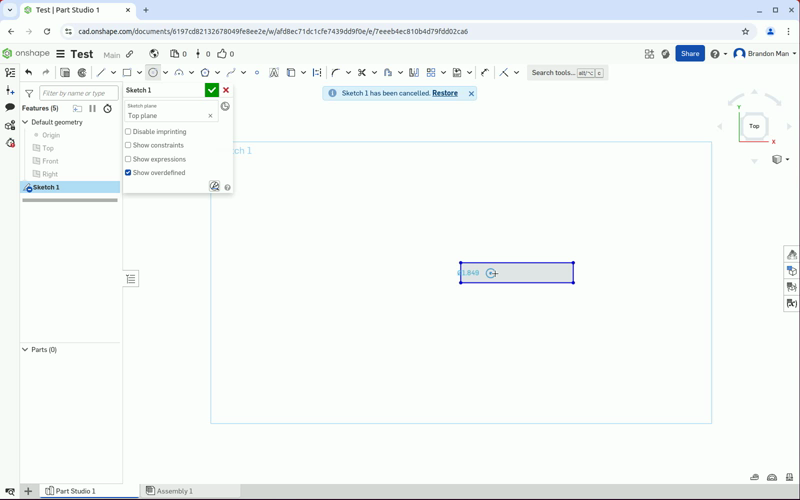
key(esc)
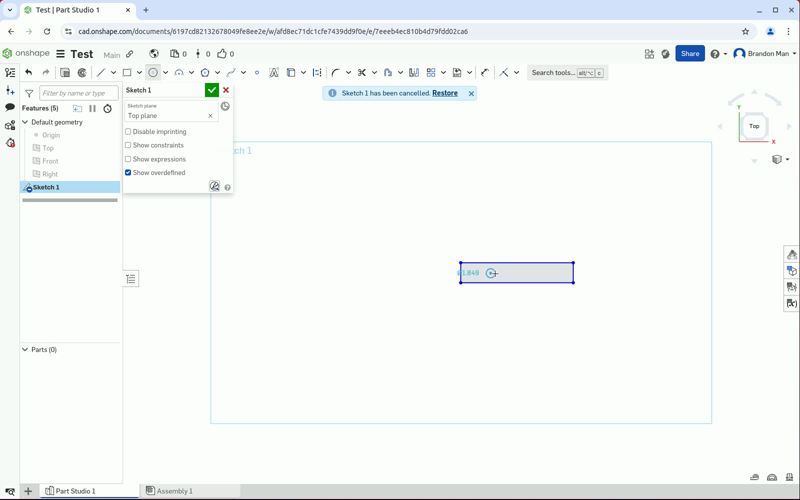
key(c)
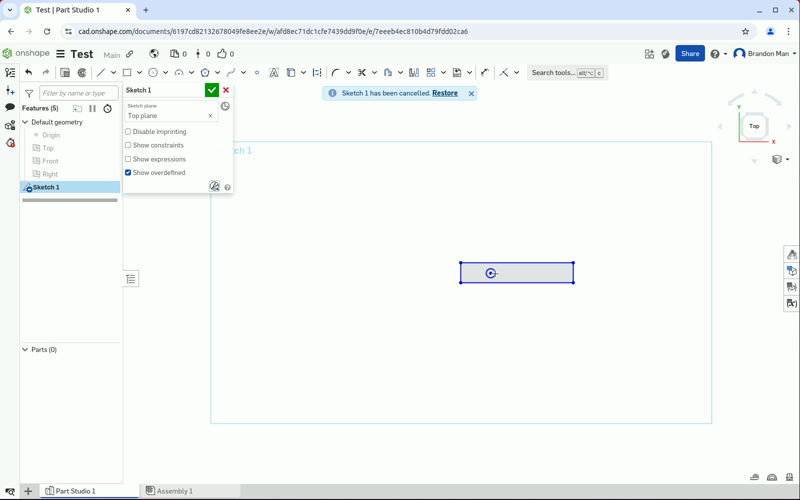
key_down(shift)
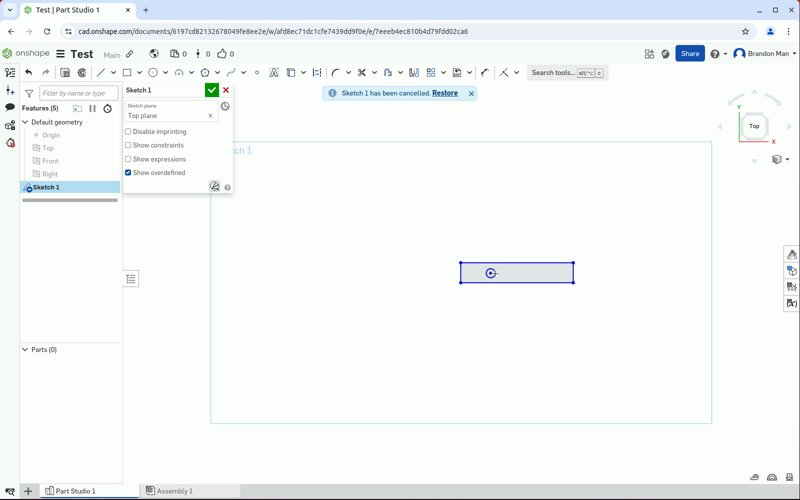
mouse_move(543, 273)
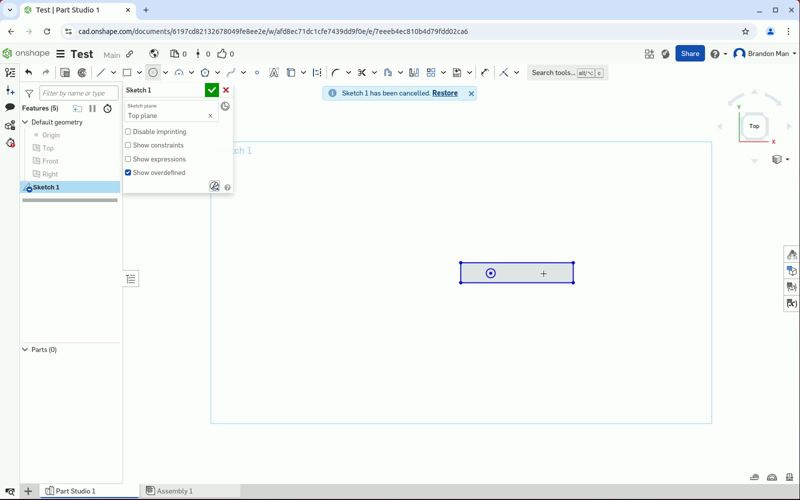
click(543, 273)
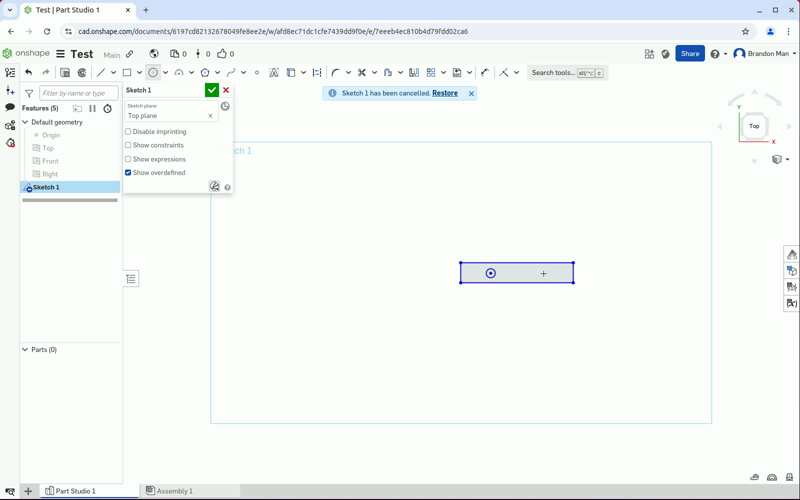
key_up(shift)
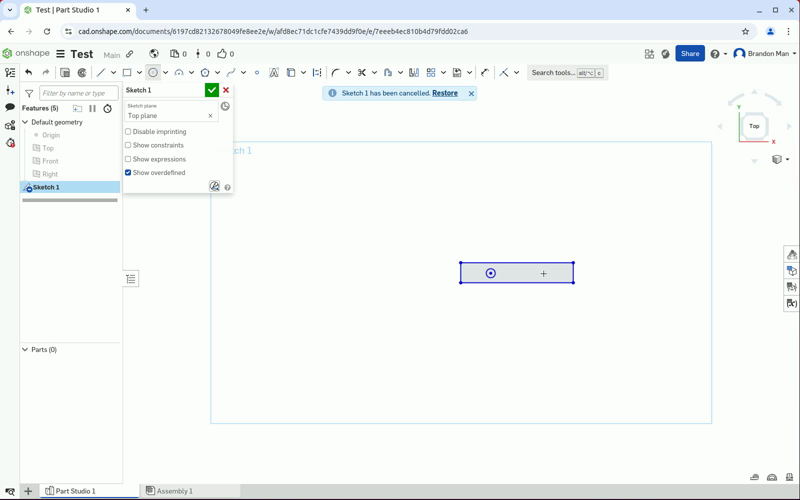
mouse_move(548, 273)
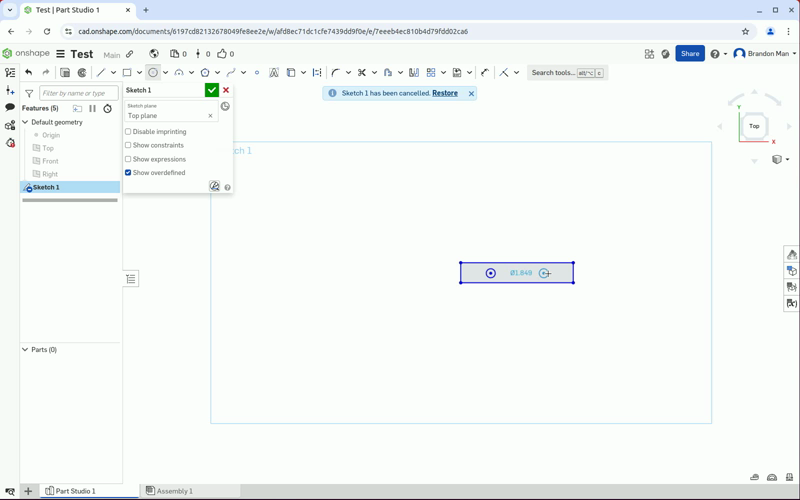
click(548, 273)
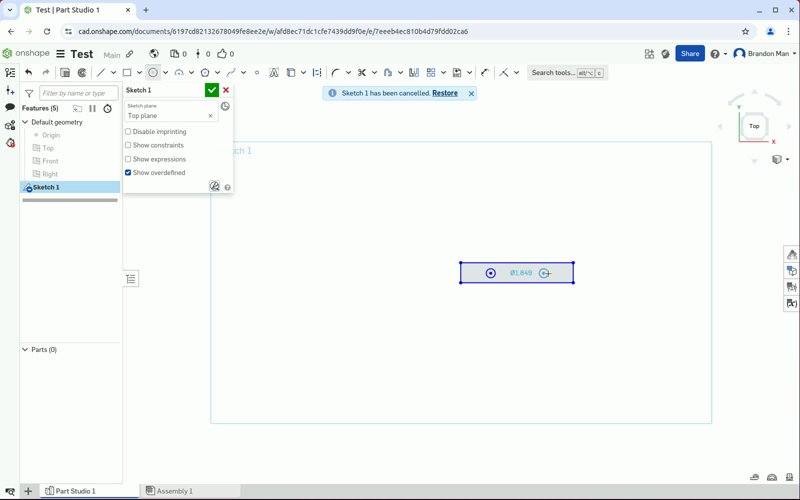
key(esc)
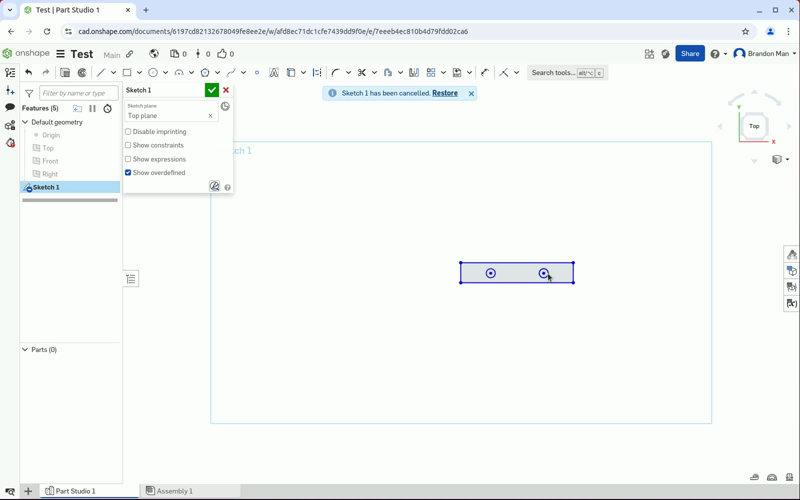
mouse_move(552, 269)
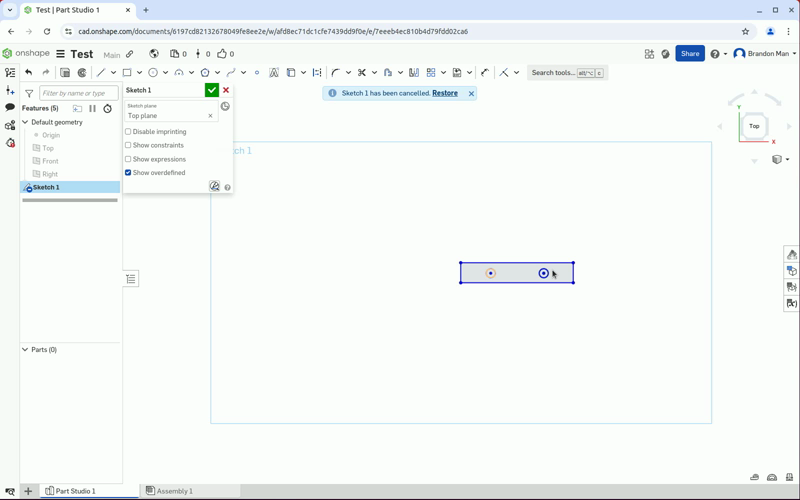
click(552, 269)
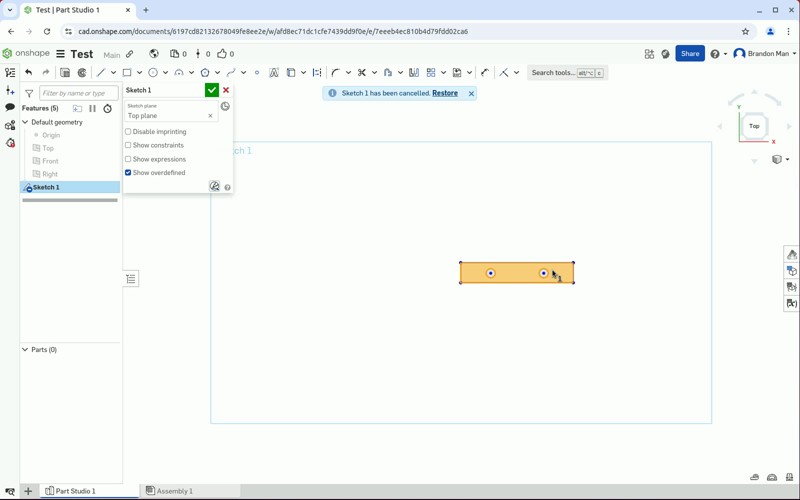
mouse_move(73, 352)
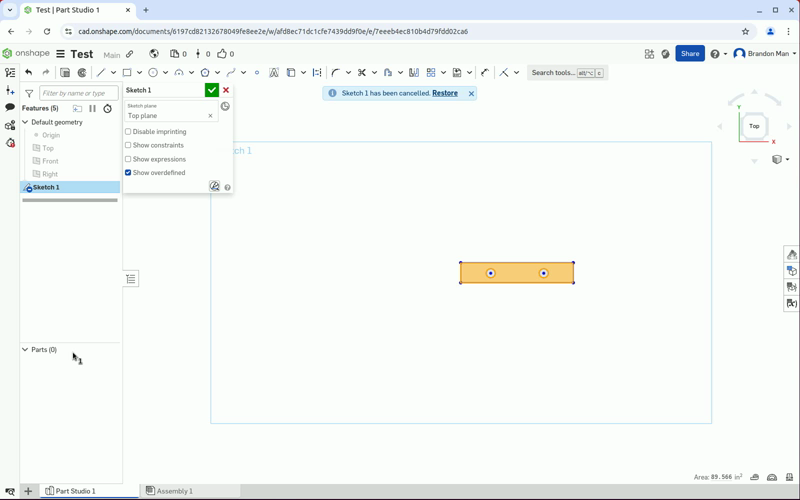
key(shift+y)
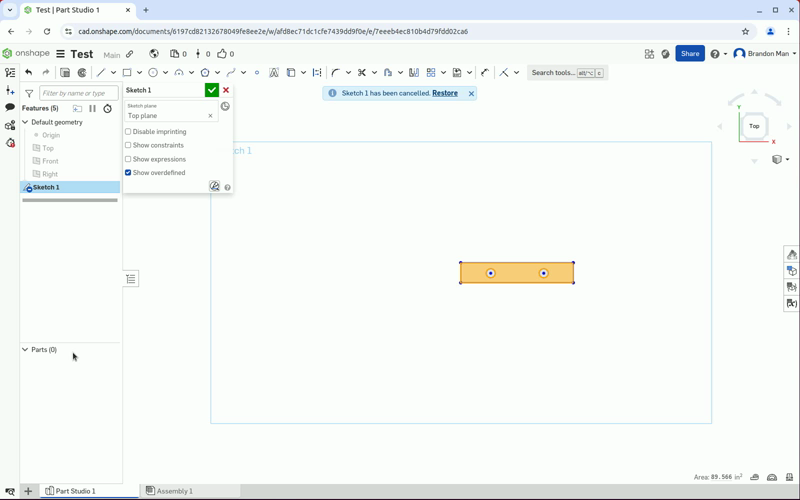
key(shift+e)
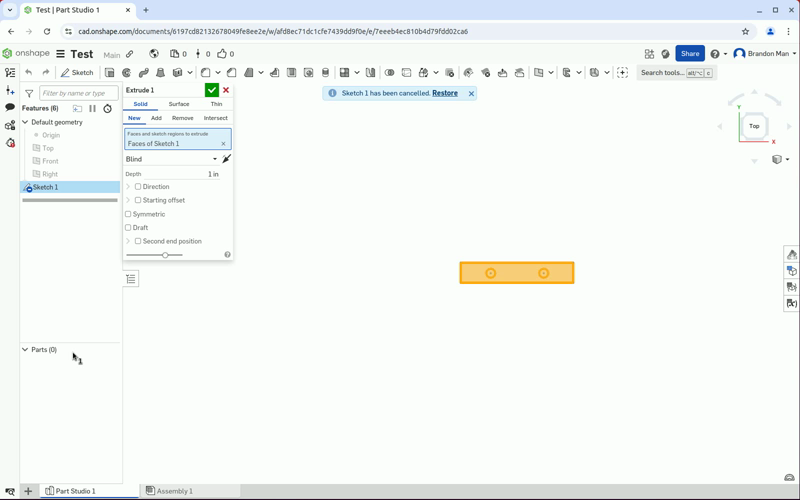
mouse_move(143, 106)
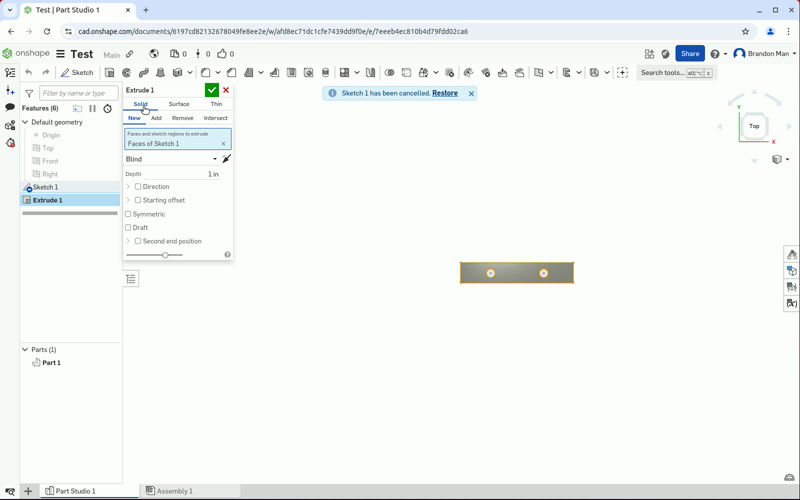
click(143, 106)
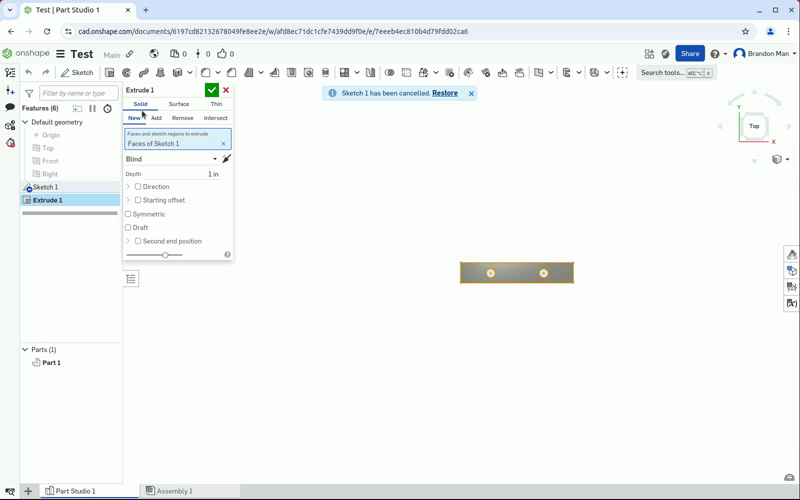
mouse_move(137, 120)
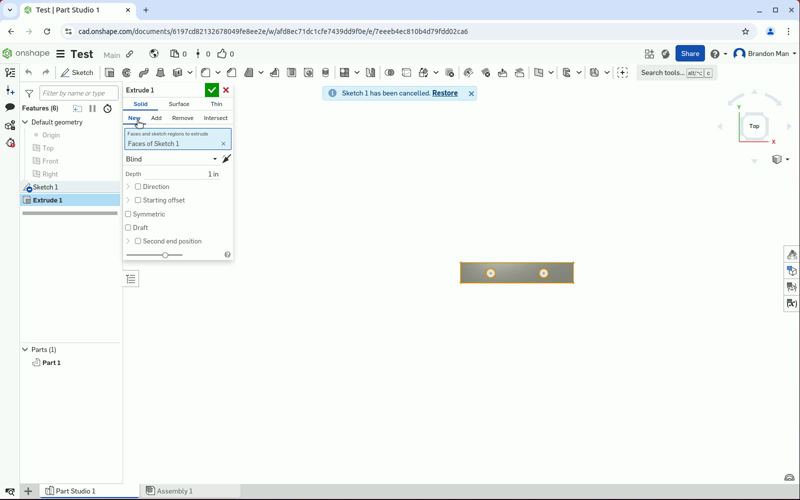
click(137, 120)
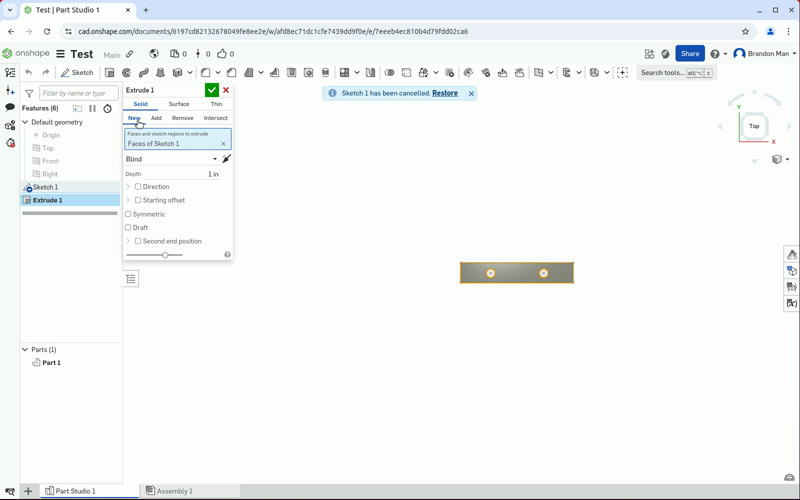
key(tab, 4)
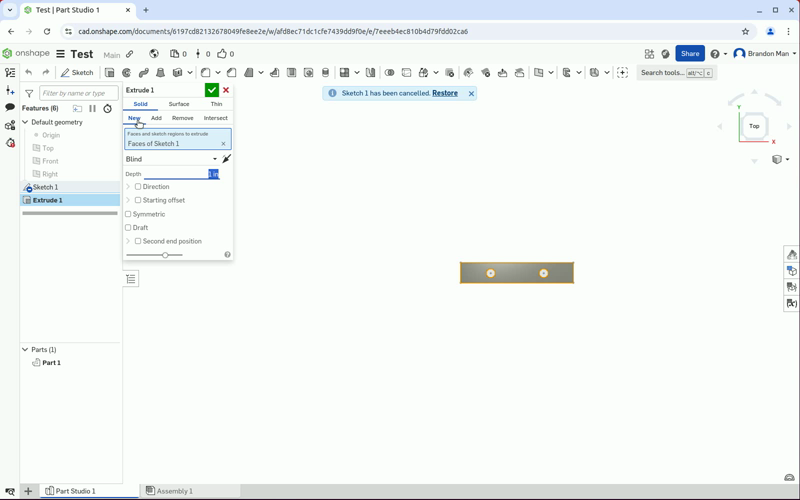
text(8.666)
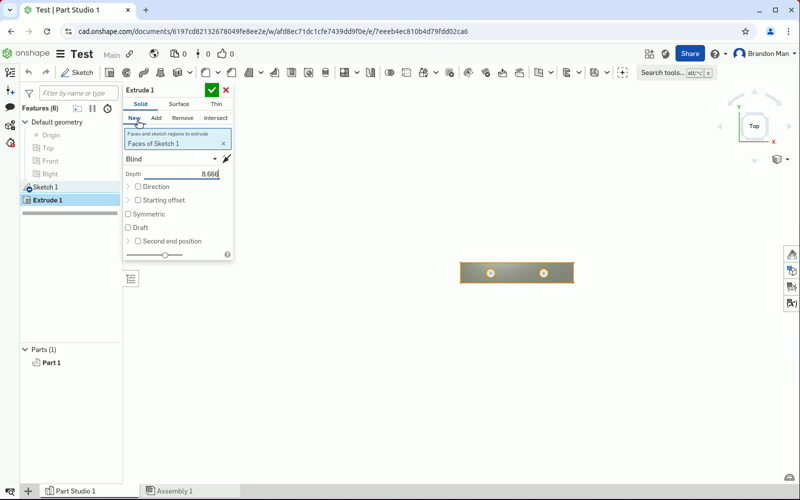
key(enter)
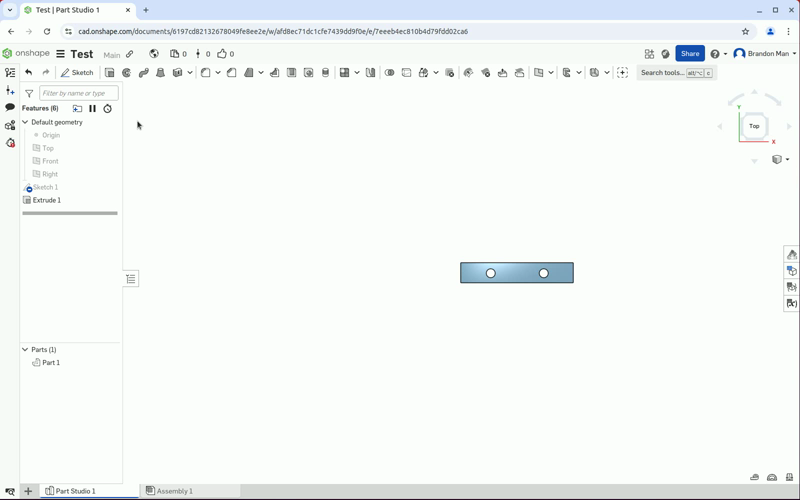
key(shift+h)
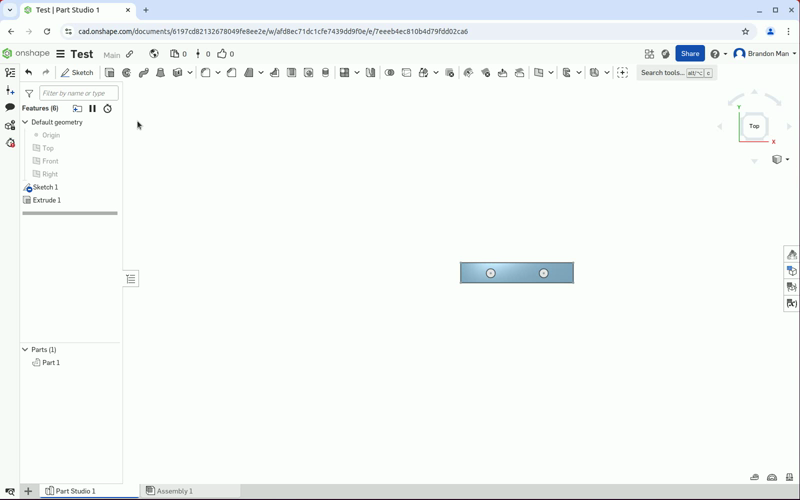
key(shift+h)
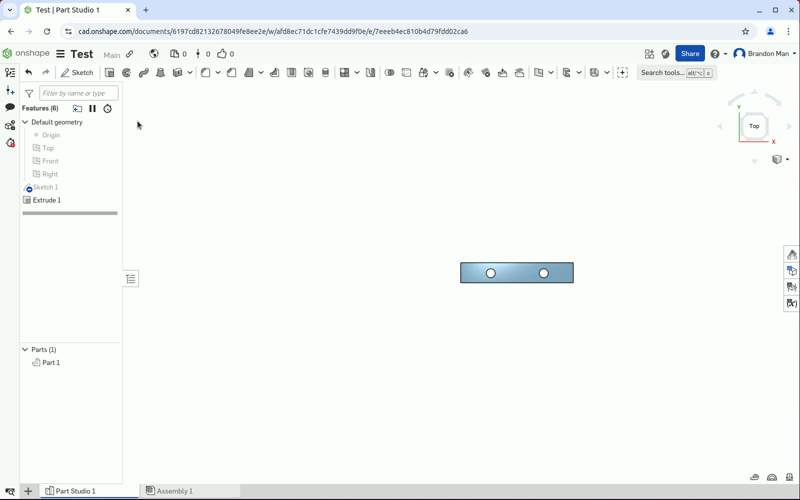
mouse_move(73, 189)
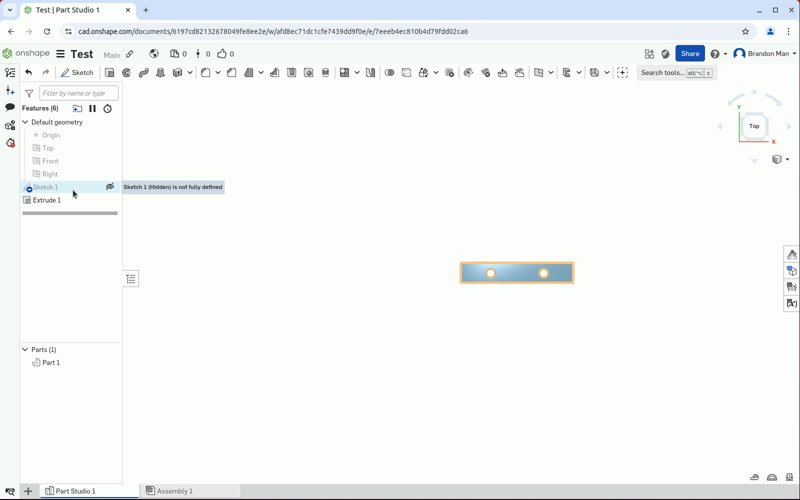
click(73, 189)
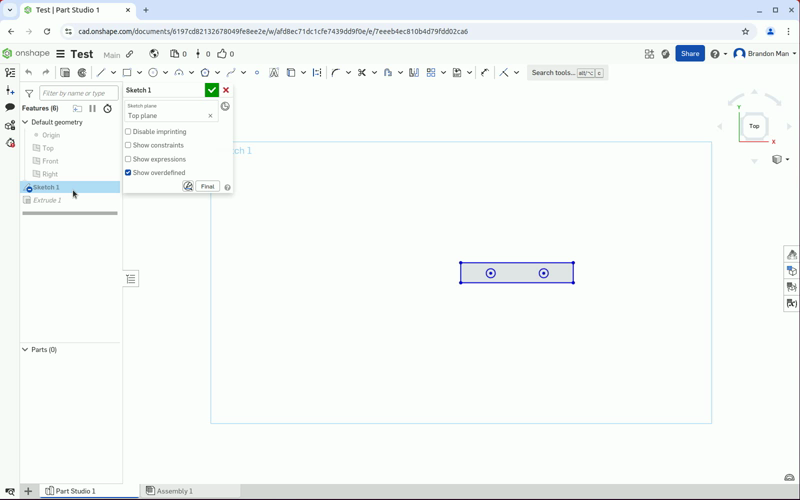
mouse_move(229, 92)
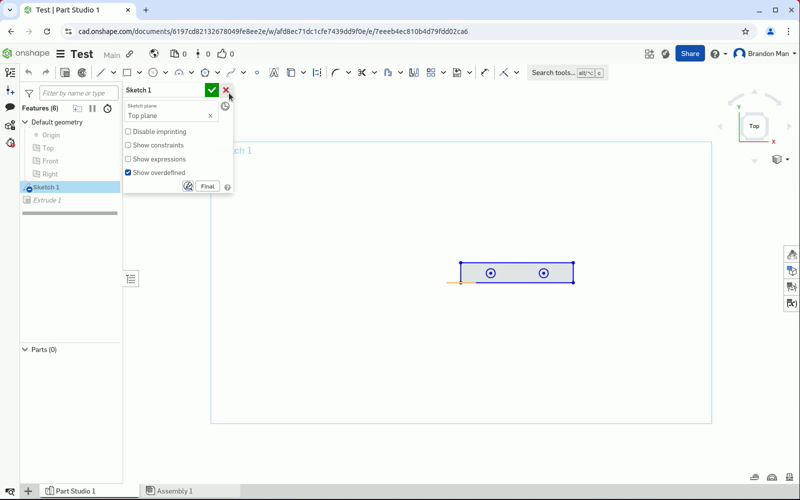
click(229, 92)
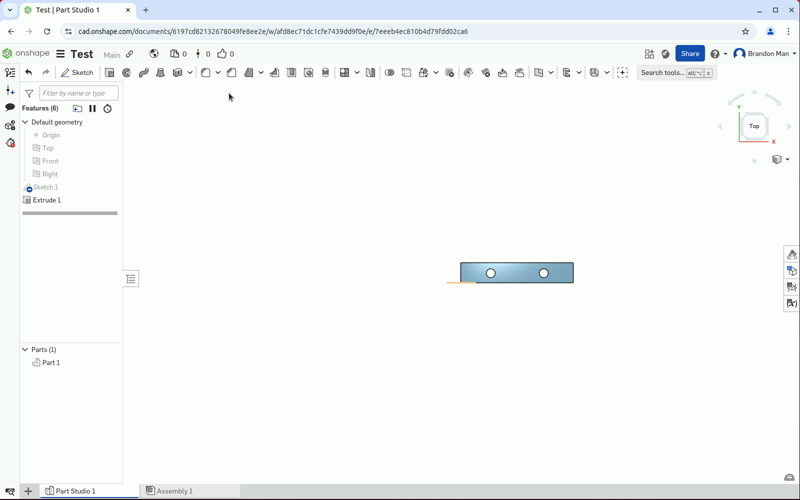
mouse_move(73, 352)
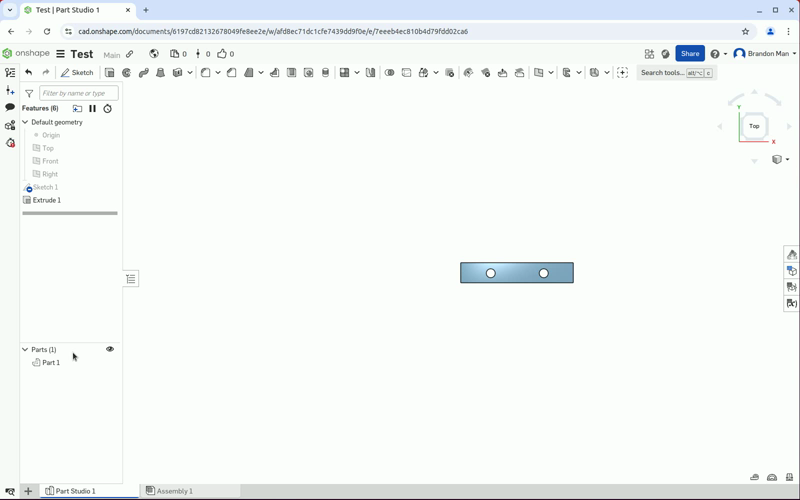
key(y)
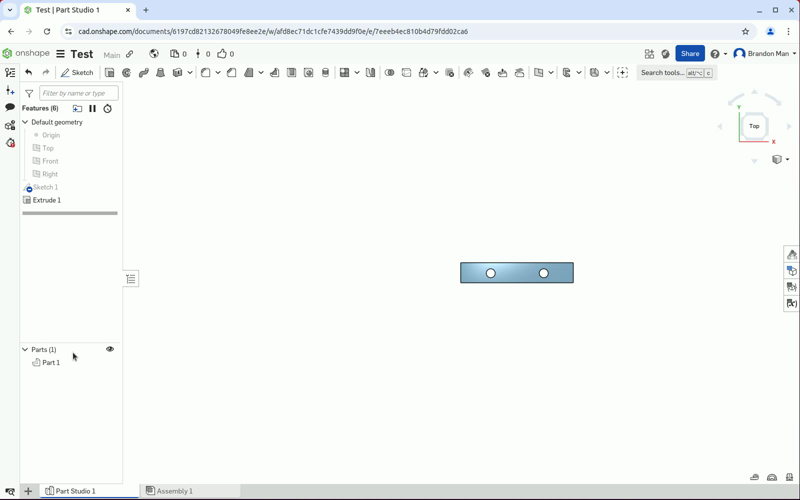
key(shift+p)
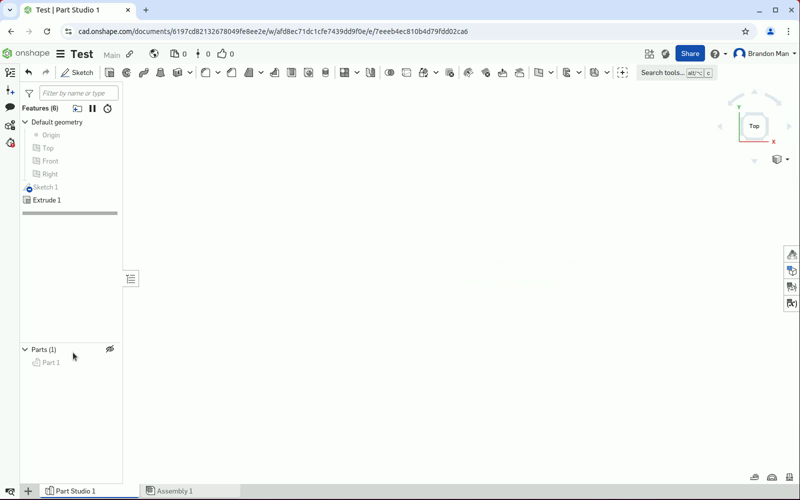
key(space)
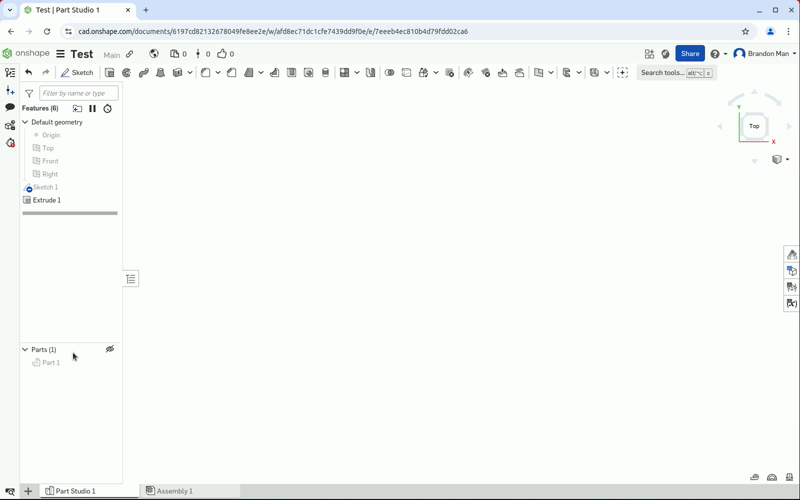
key_down(shift)
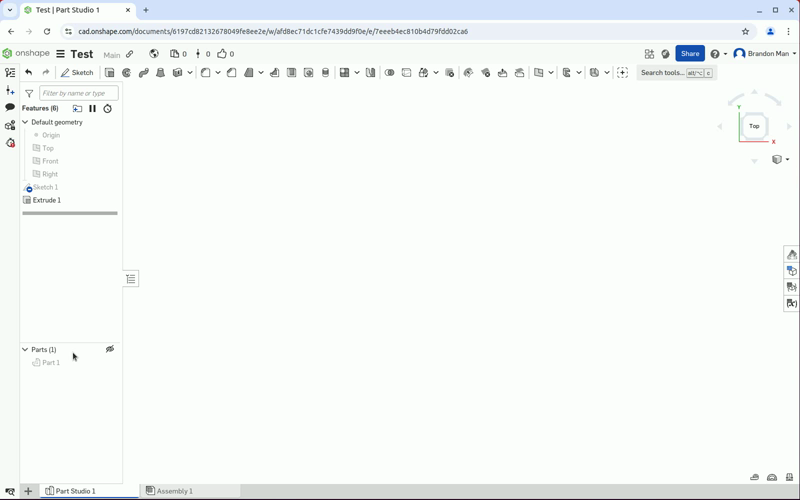
key(up)
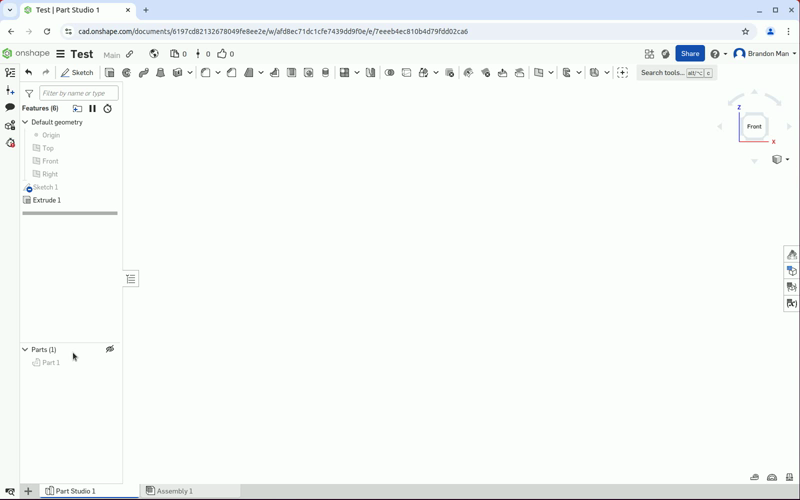
key_up(shift)
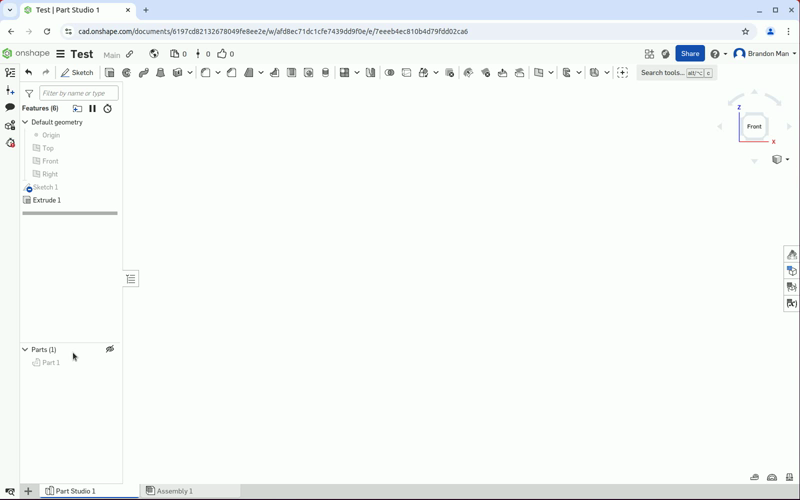
key(space)
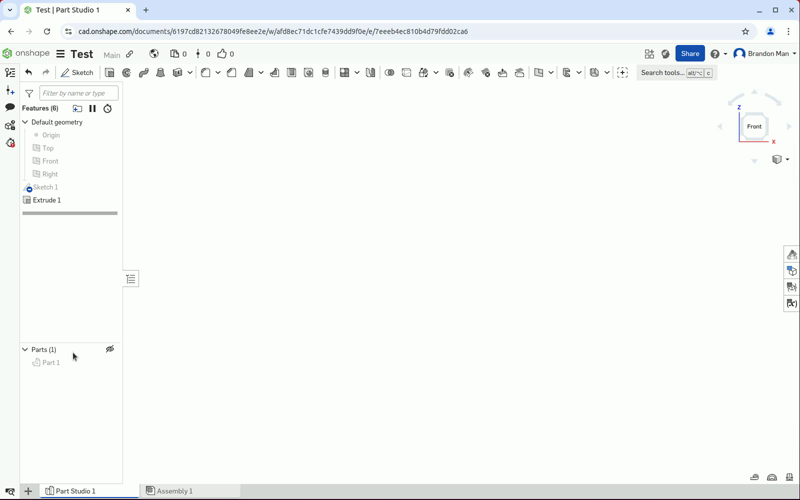
key_down(shift)
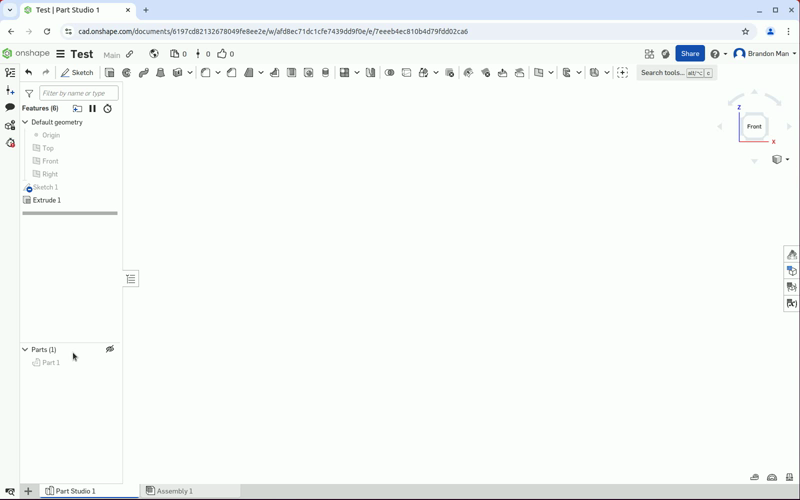
key(left)
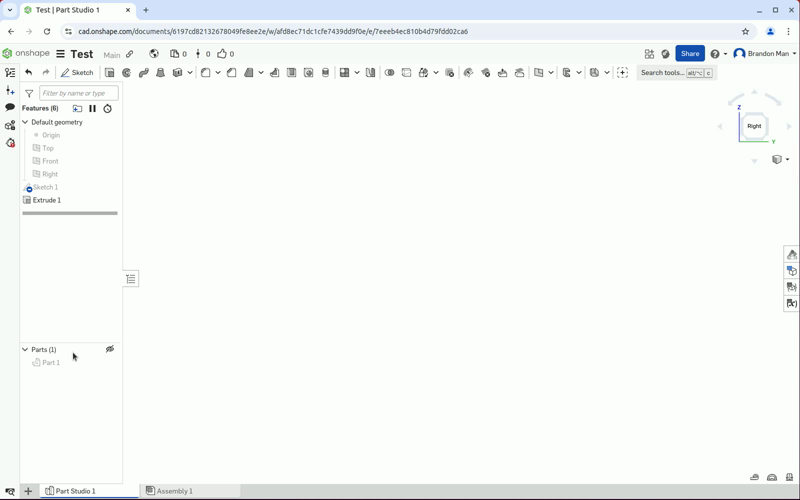
key_up(shift)
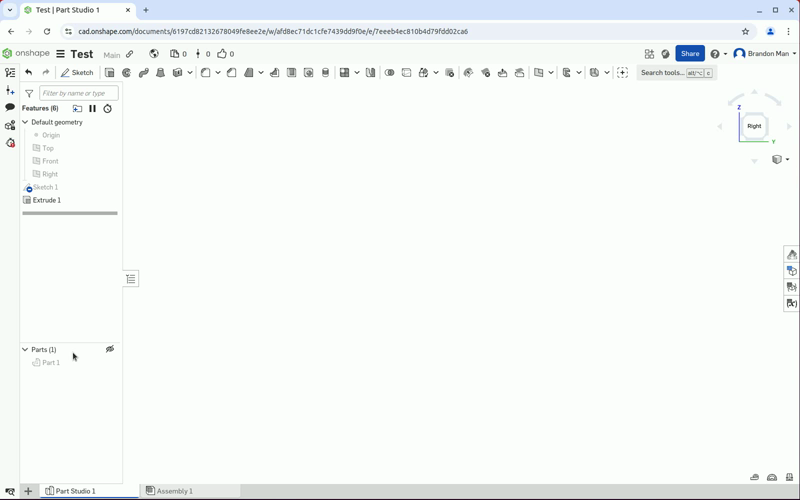
mouse_move(73, 352)
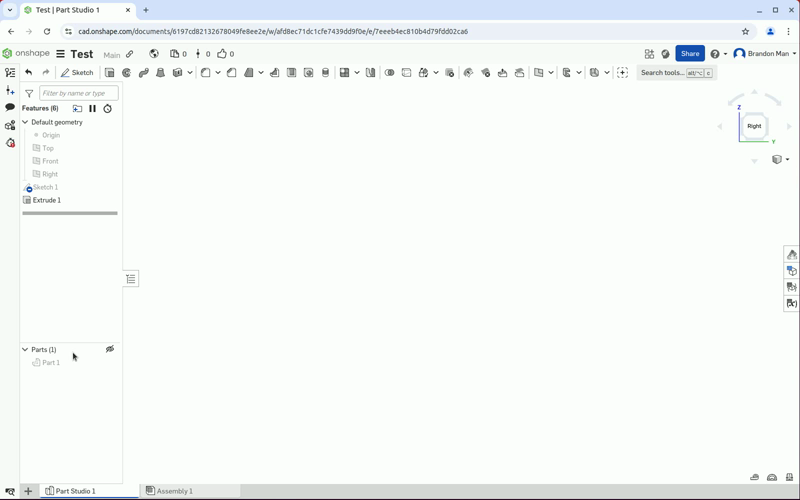
key(shift+y)
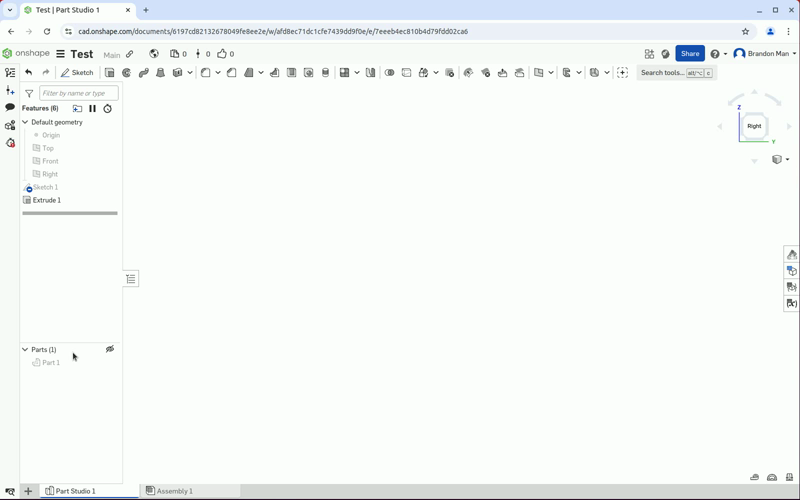
key(shift+s)
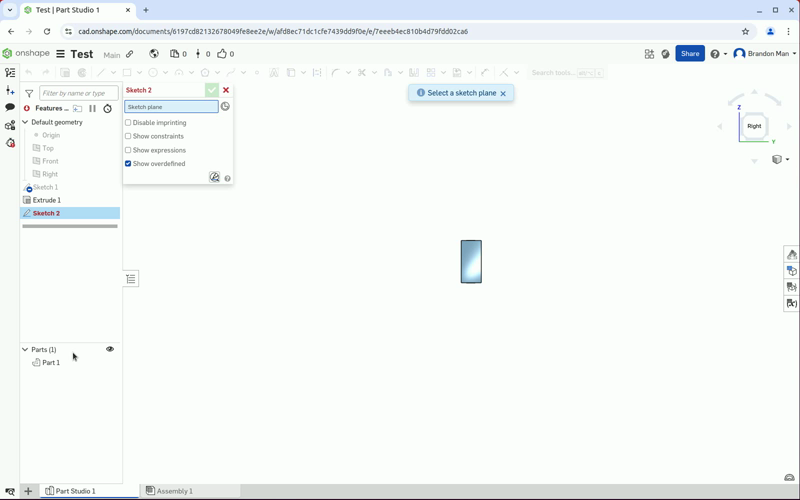
mouse_move(73, 176)
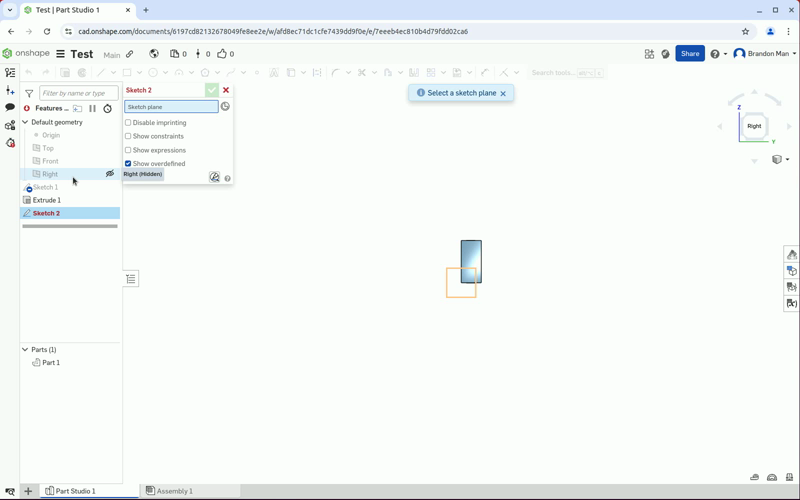
click(73, 176)
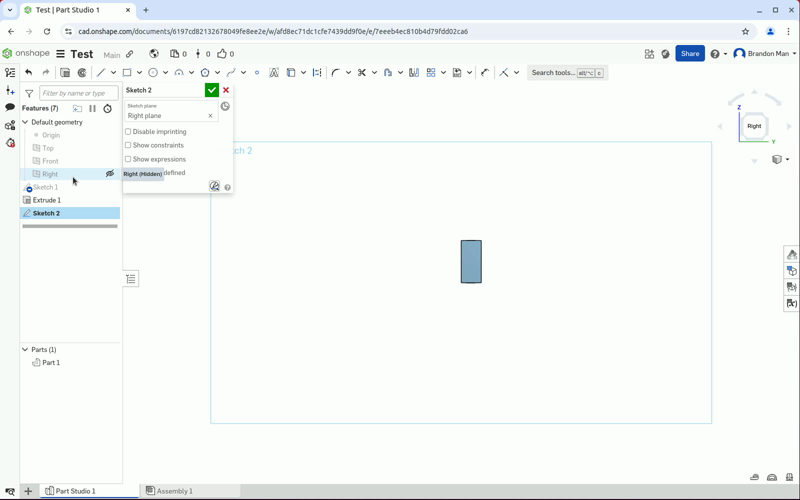
mouse_move(73, 352)
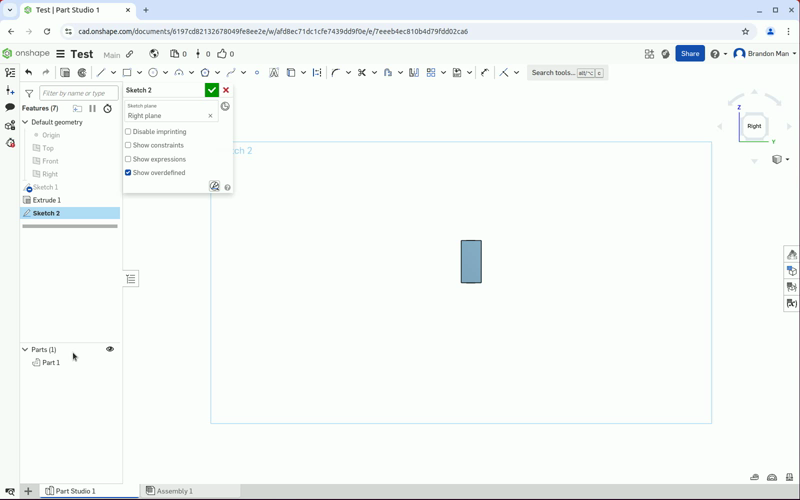
key(y)
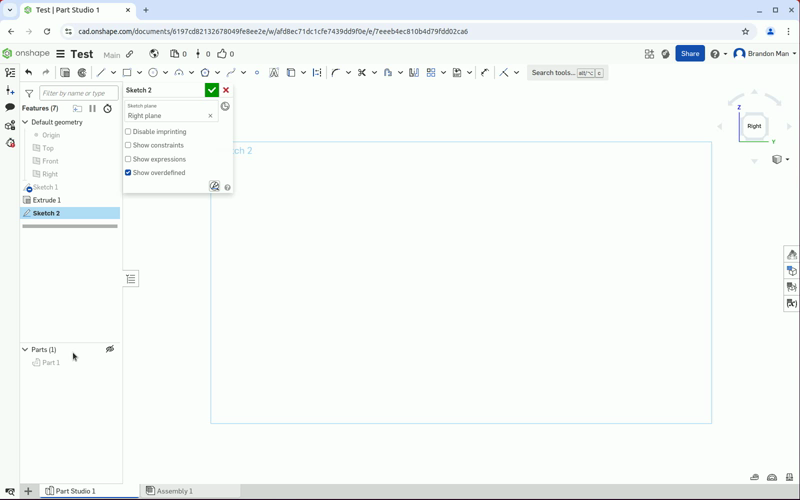
key(c)
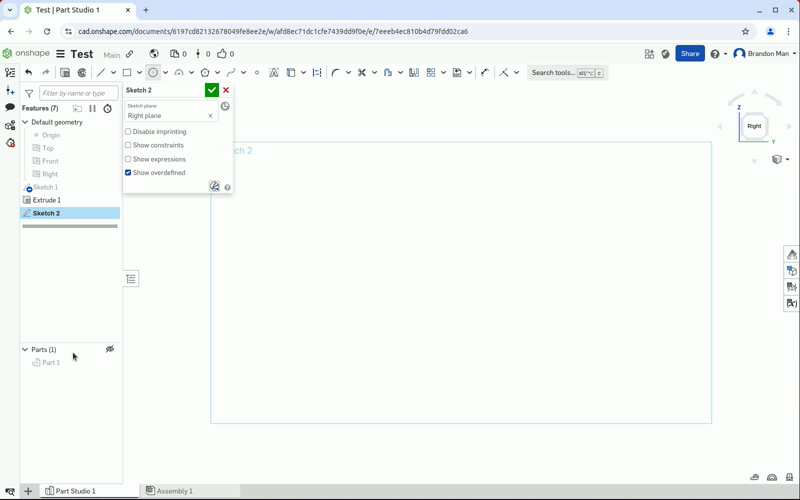
key_down(shift)
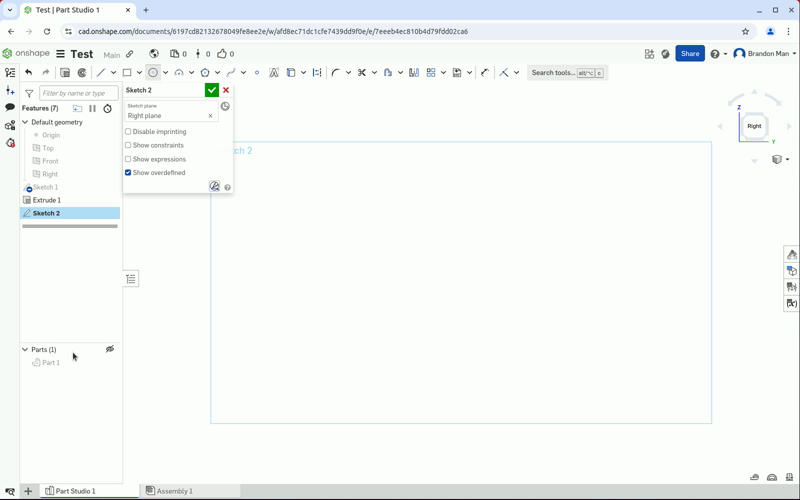
mouse_move(470, 254)
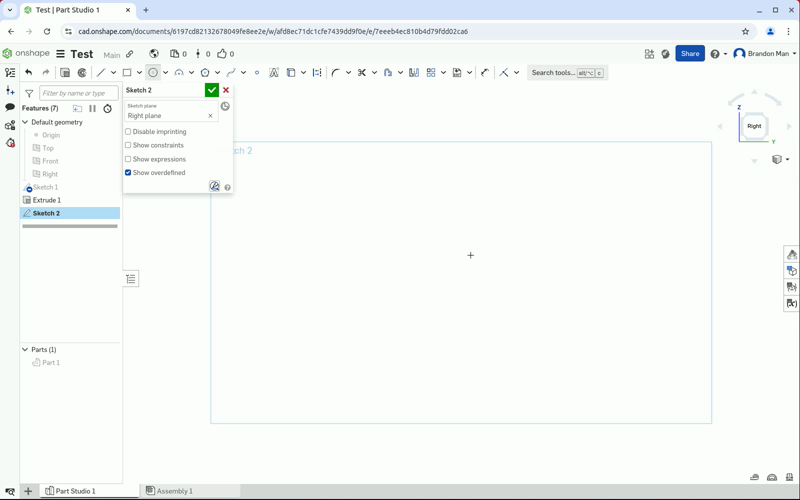
click(470, 254)
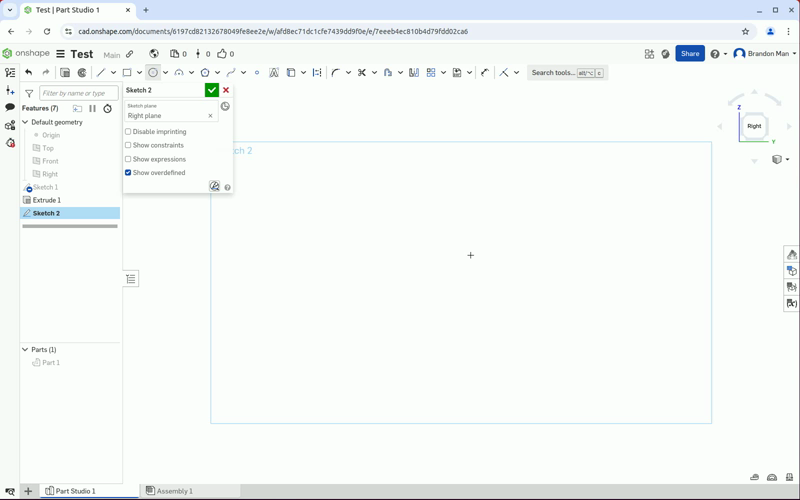
key_up(shift)
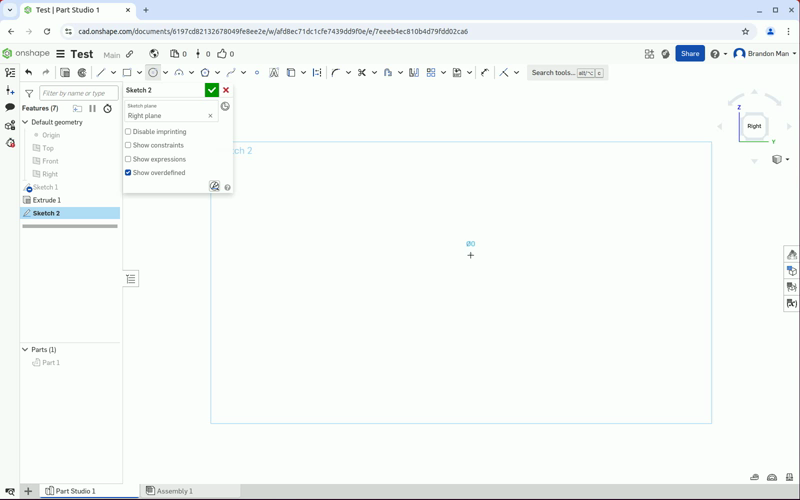
mouse_move(476, 254)
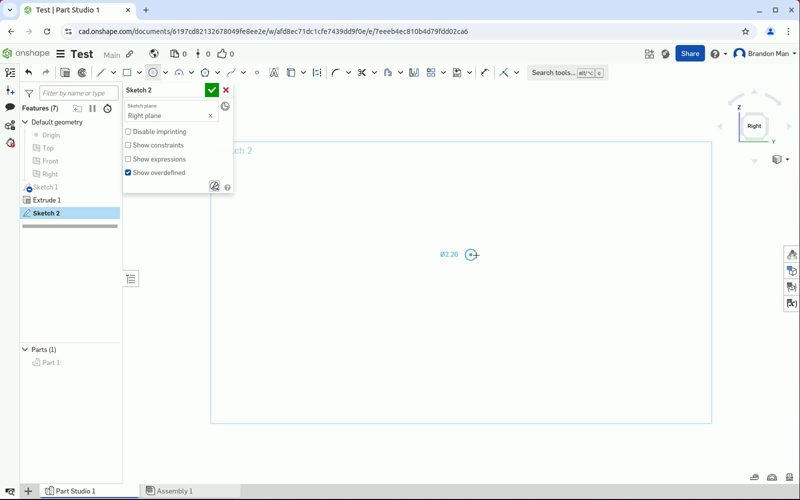
click(476, 254)
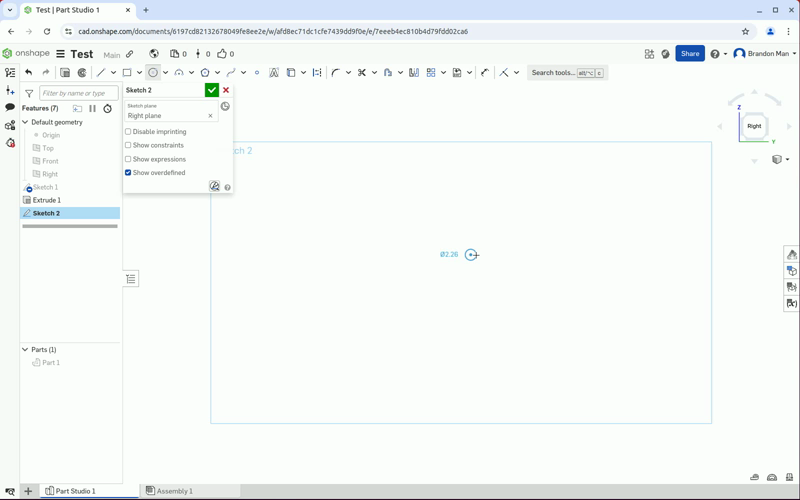
key(esc)
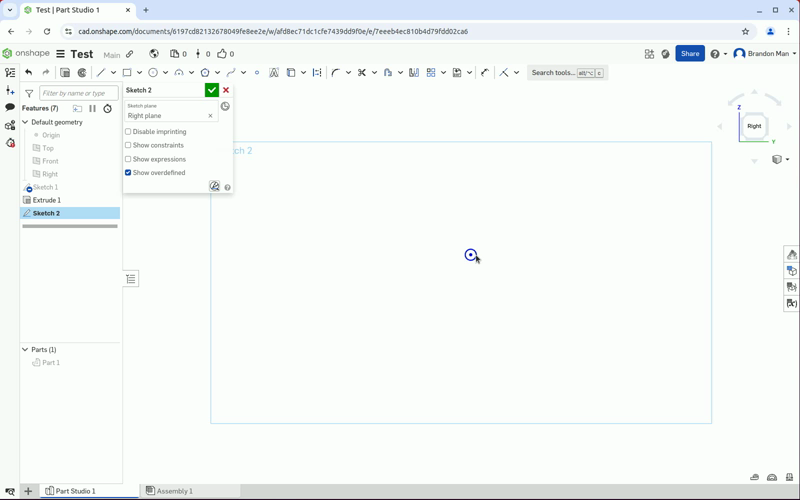
mouse_move(468, 256)
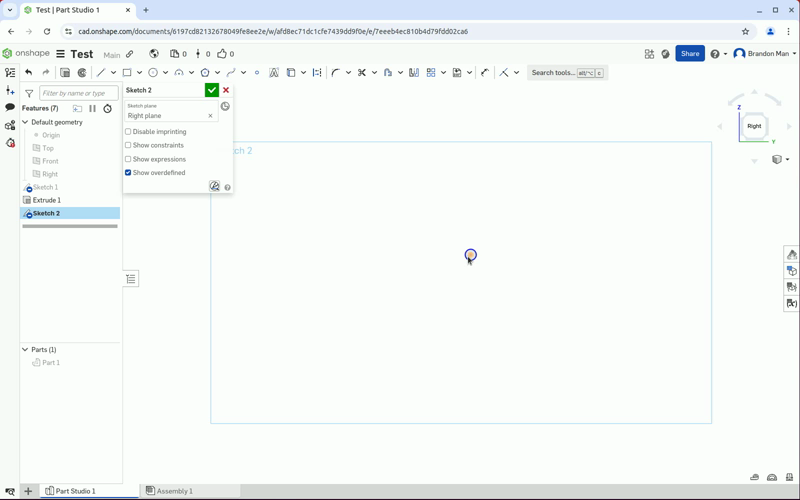
scroll(6)
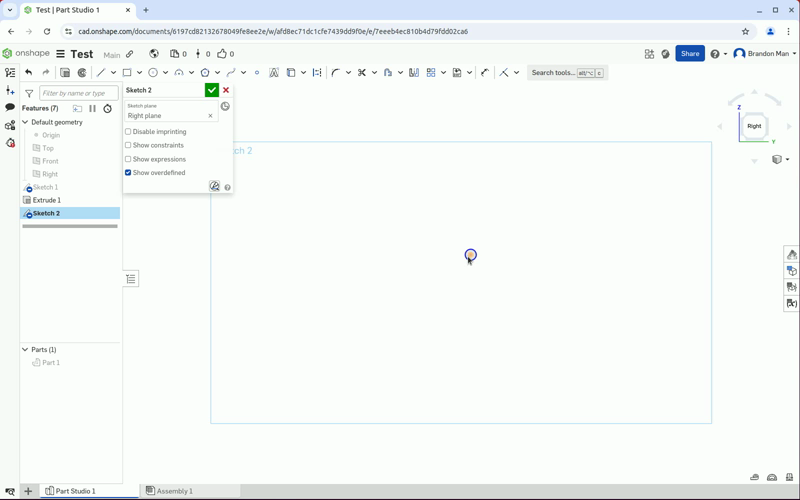
scroll(6)
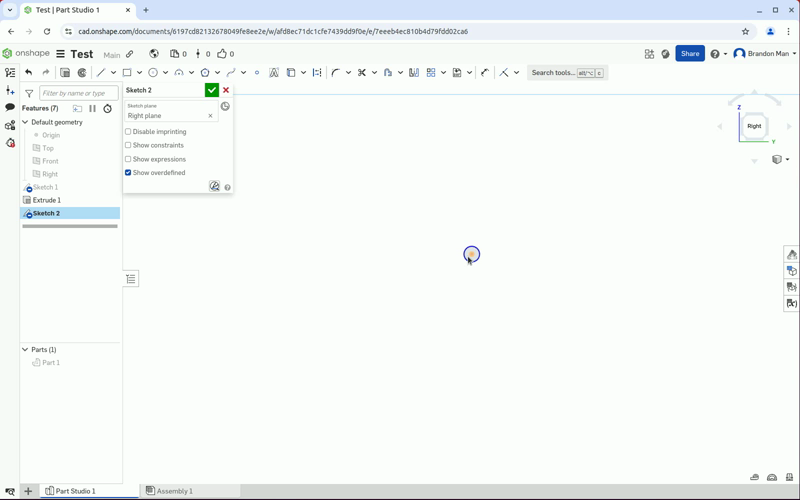
scroll(6)
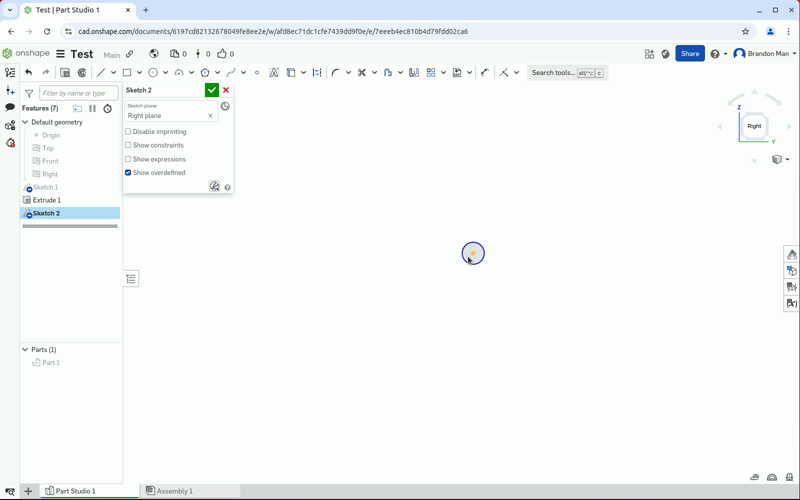
scroll(6)
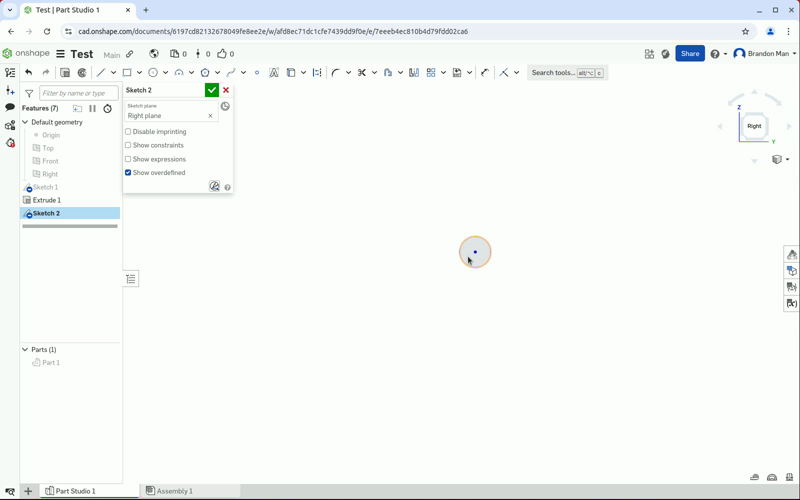
scroll(6)
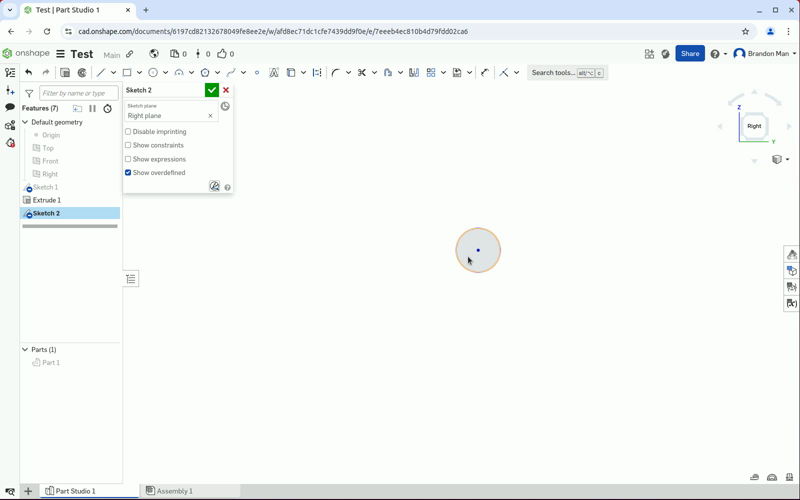
scroll(6)
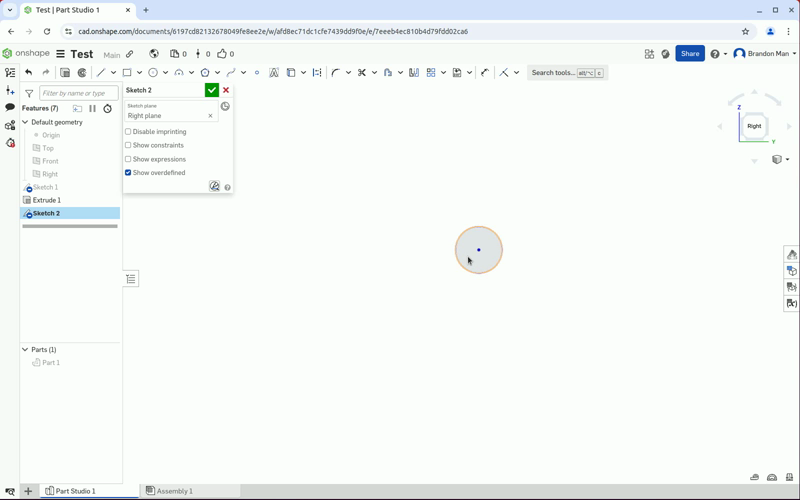
scroll(6)
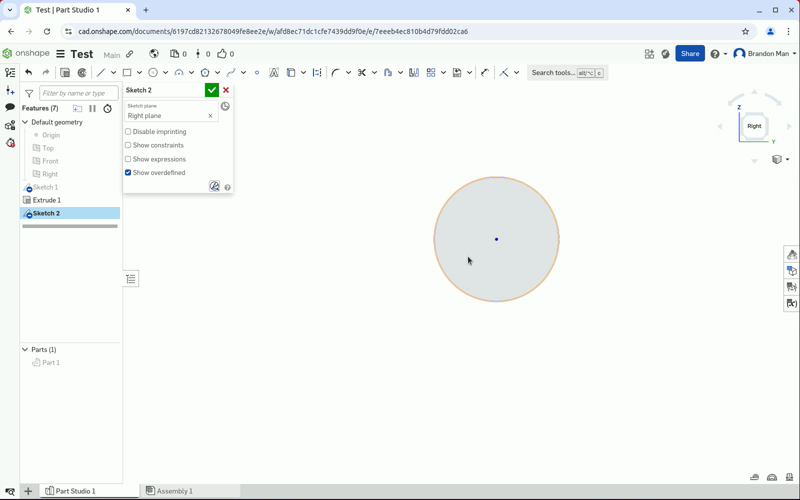
click(468, 256)
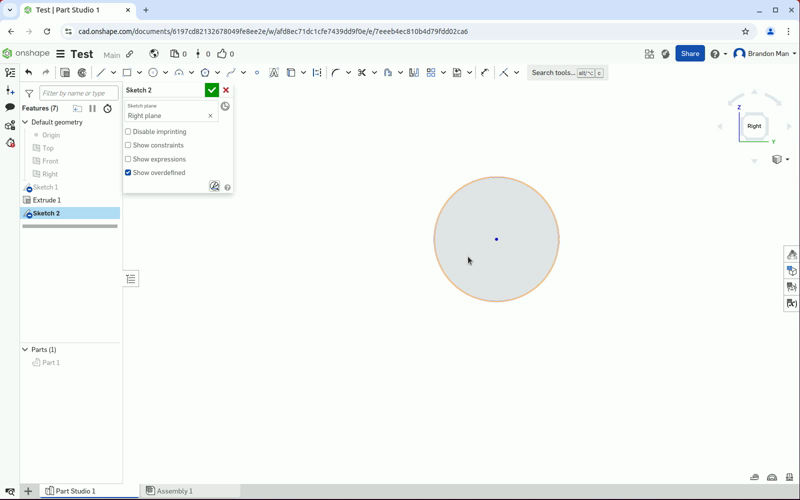
scroll(-6)
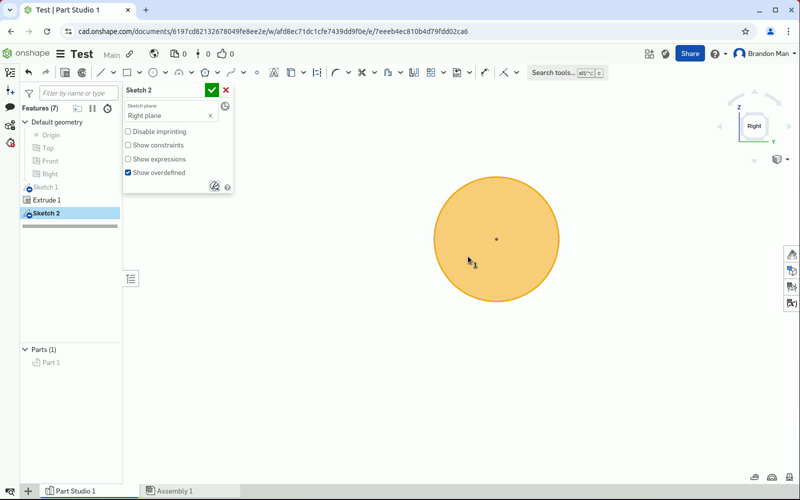
scroll(-6)
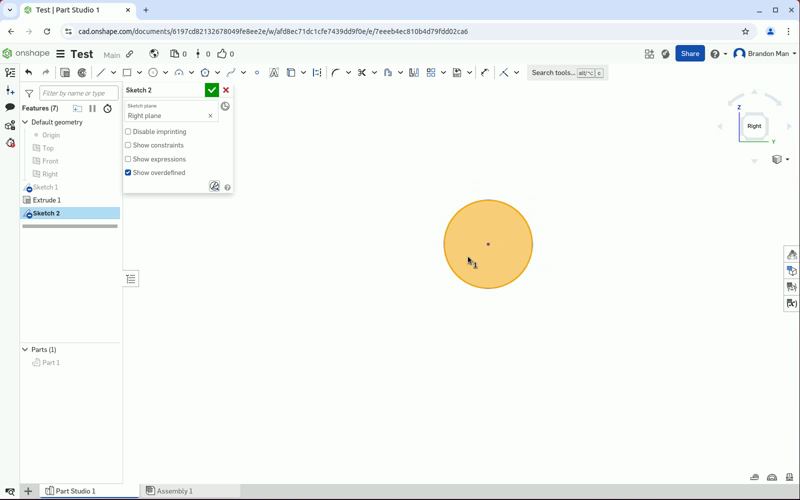
scroll(-6)
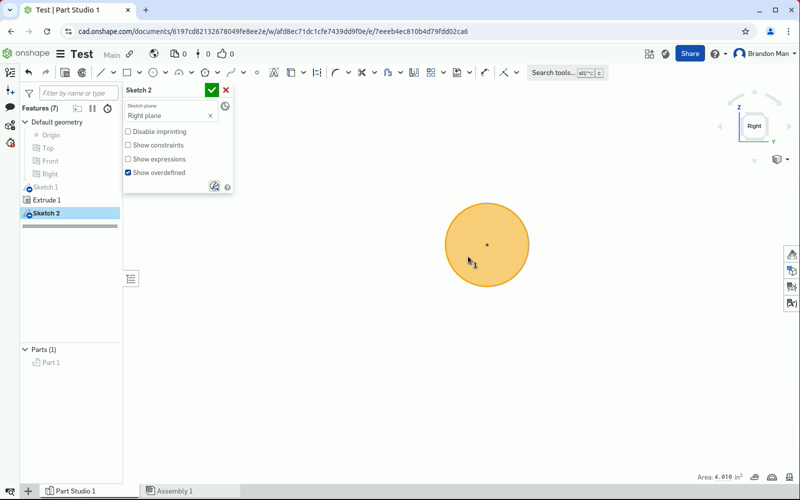
scroll(-6)
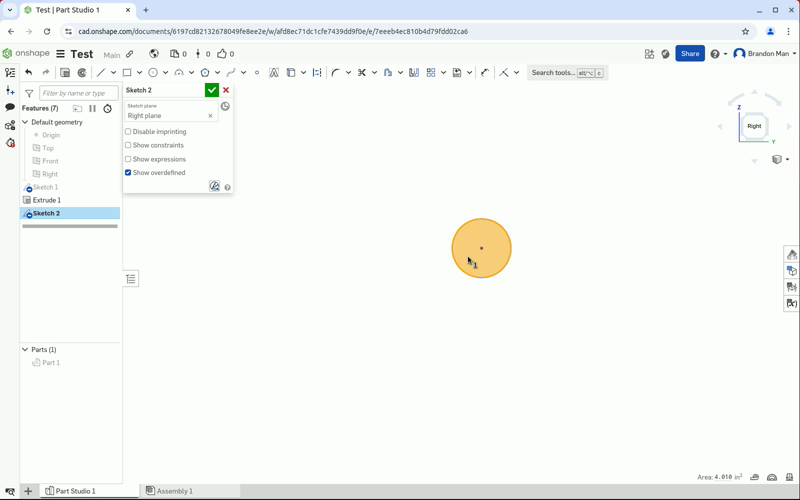
scroll(-6)
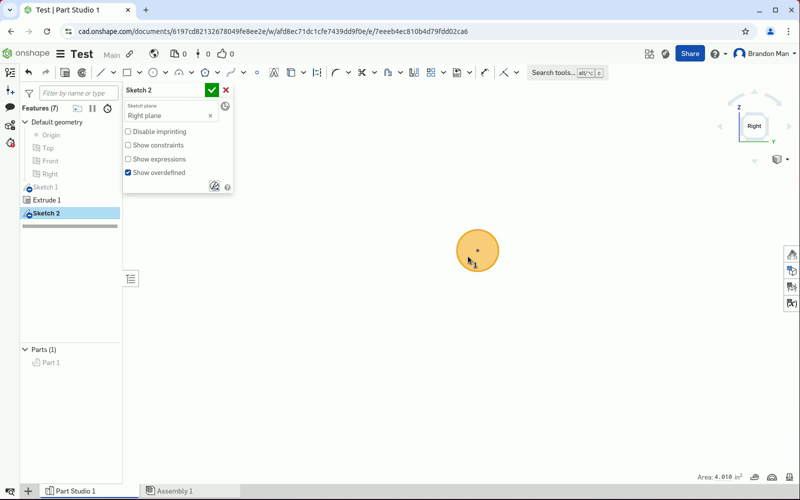
scroll(-6)
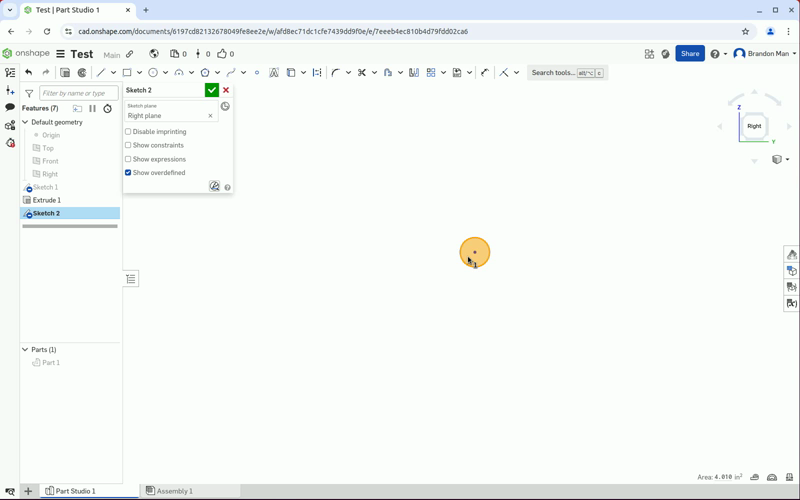
scroll(-6)
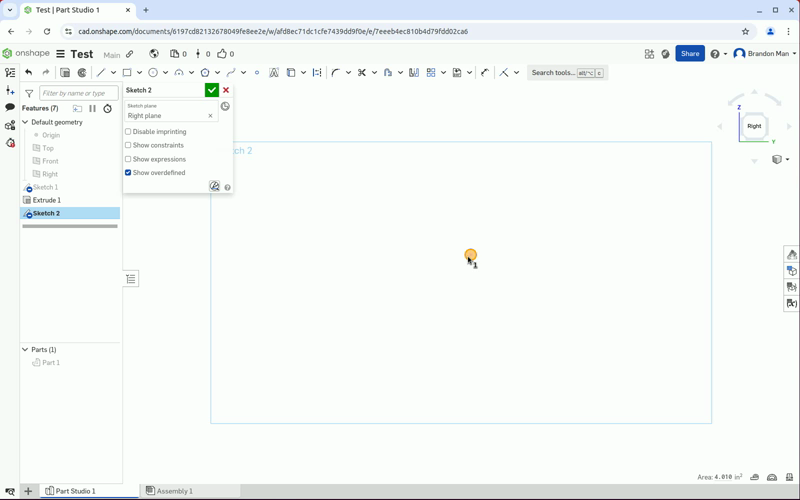
mouse_move(73, 352)
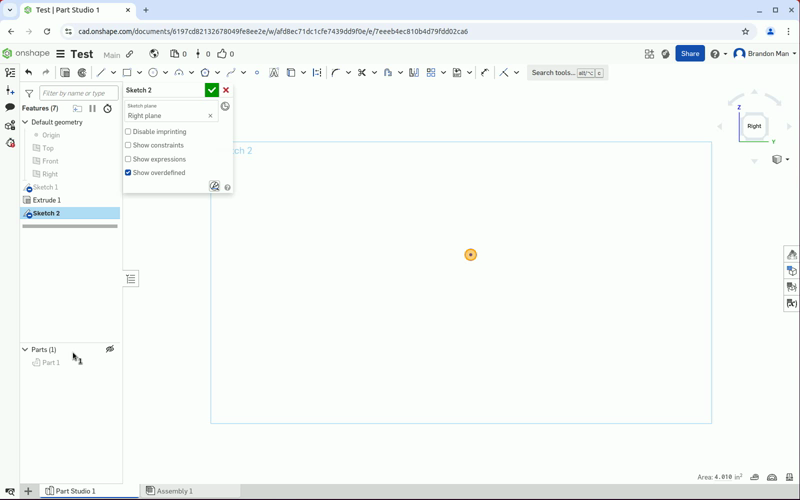
key(shift+y)
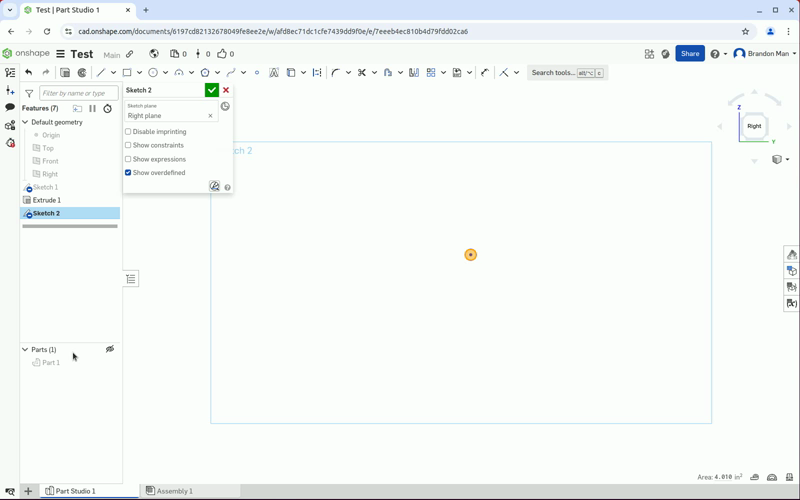
key(shift+e)
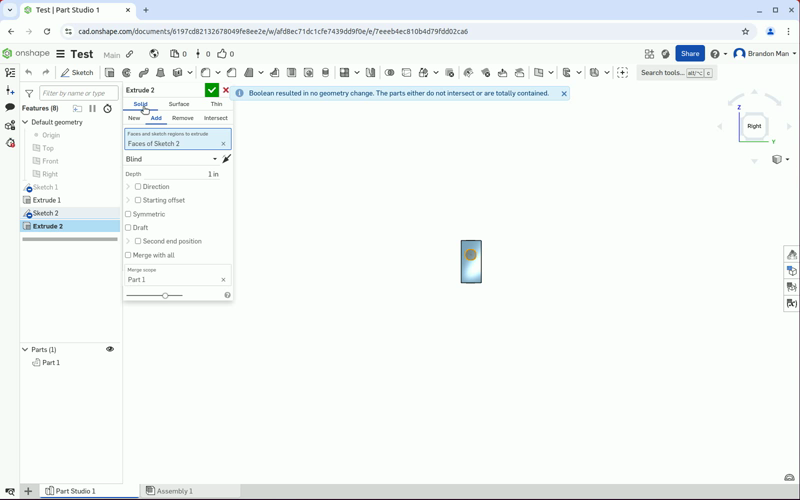
mouse_move(143, 106)
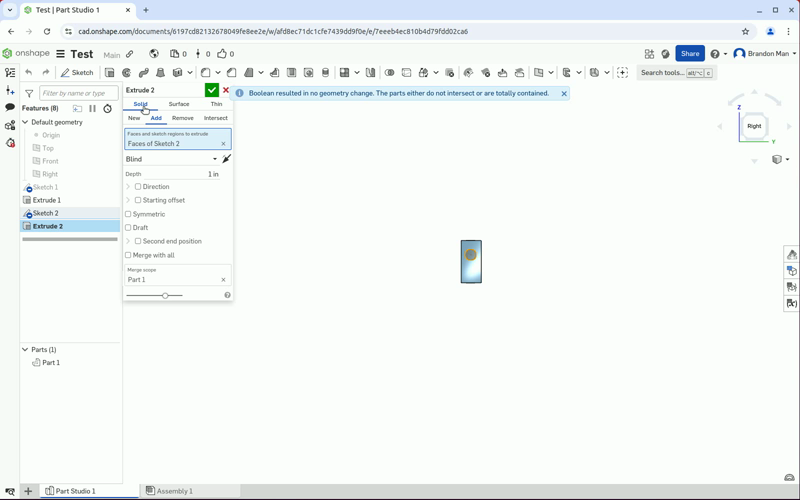
click(143, 106)
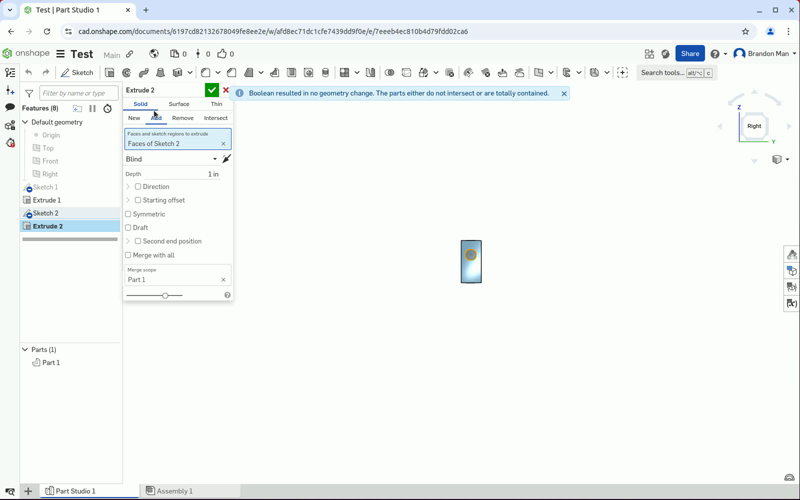
mouse_move(186, 120)
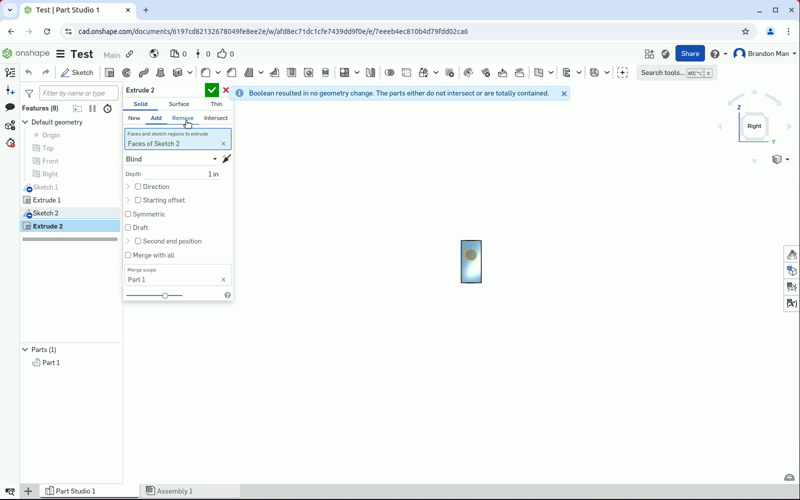
click(186, 120)
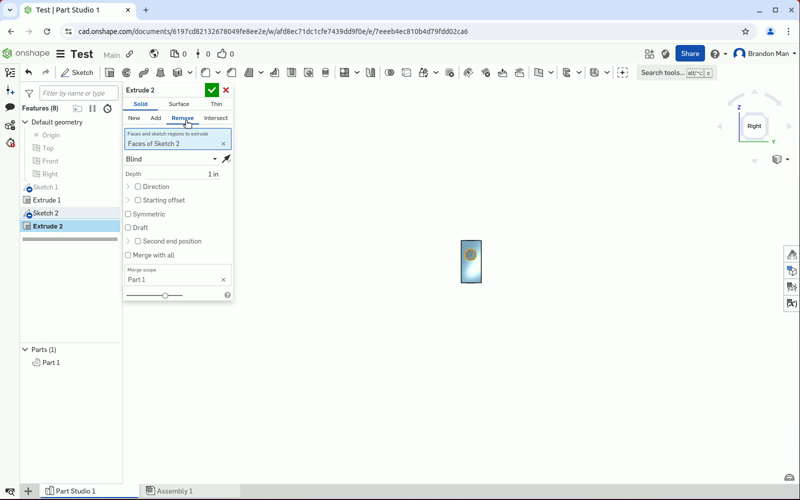
key(tab, 4)
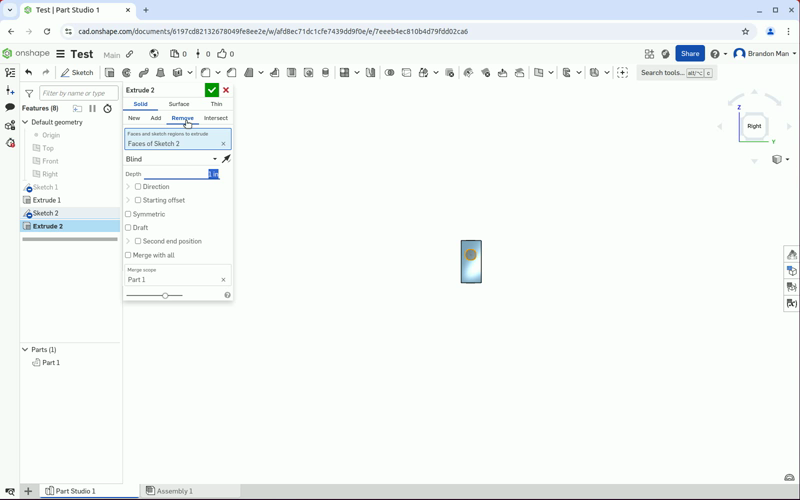
text(6.74)
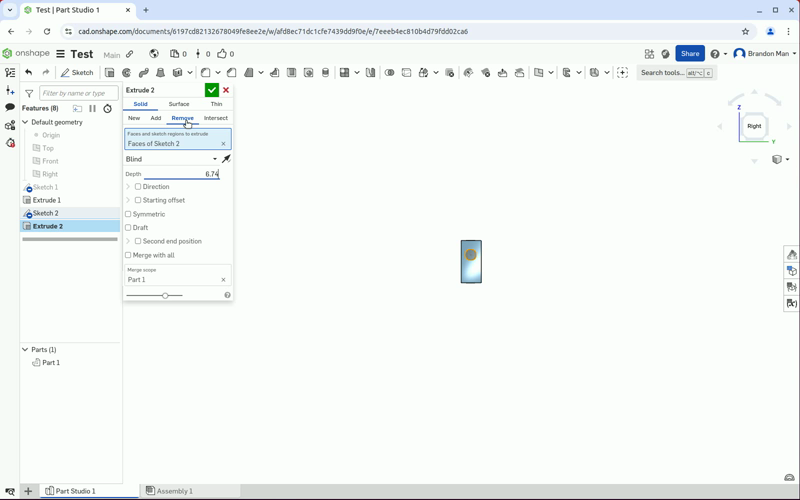
key(tab, 6)
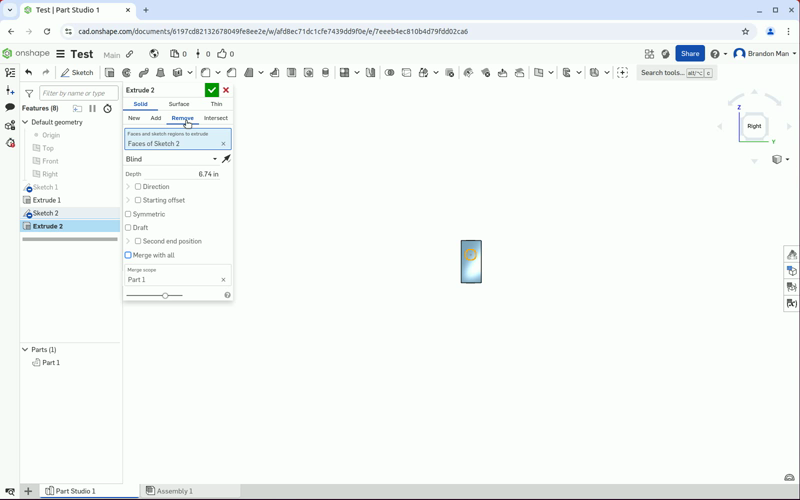
key(space)
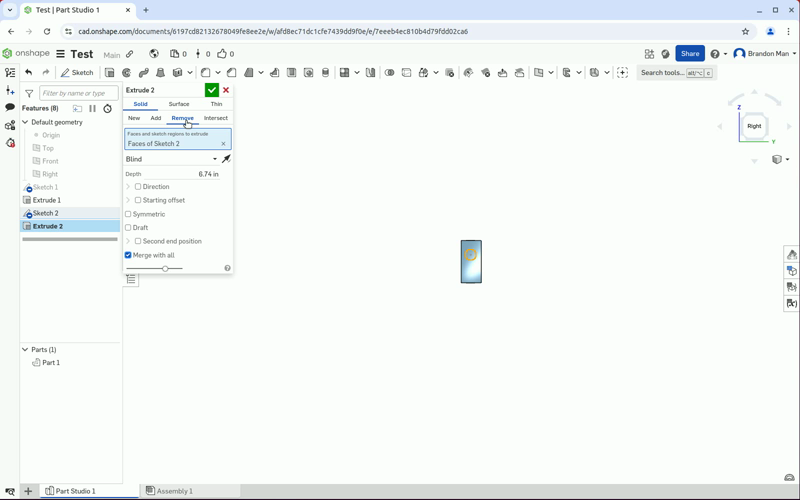
key(enter)
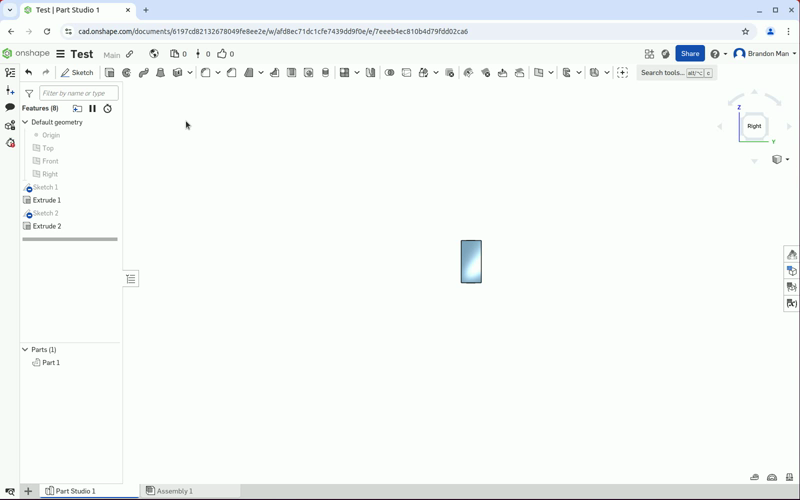
key(shift+h)
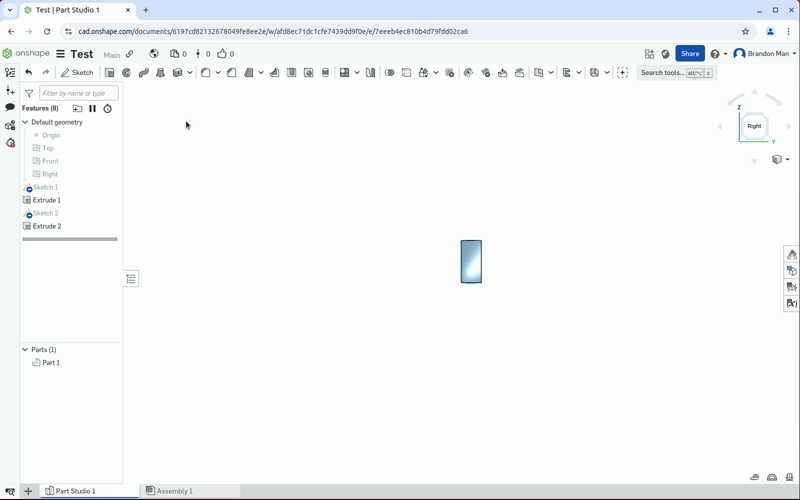
key(shift+h)
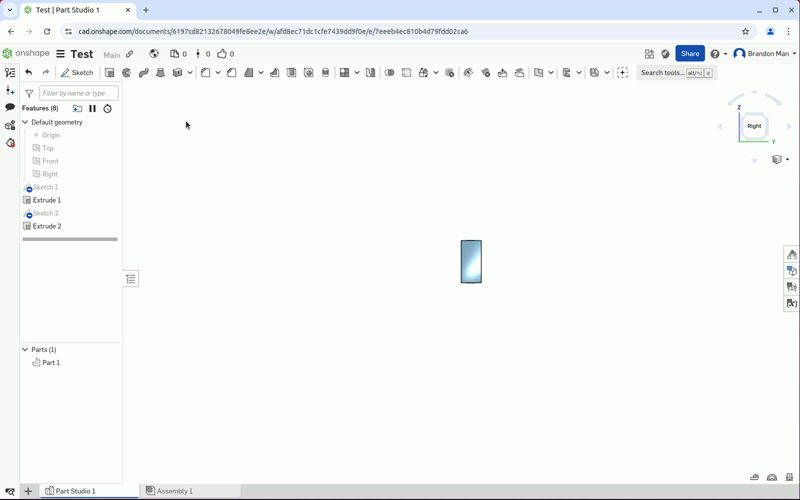
mouse_move(73, 189)
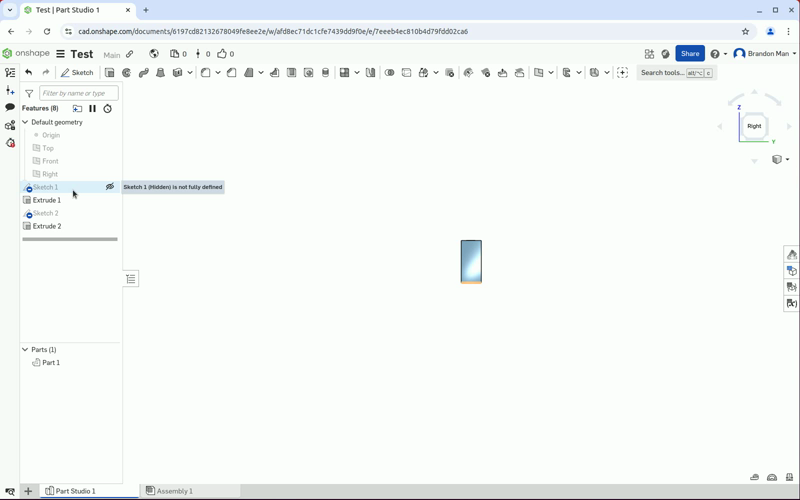
click(73, 189)
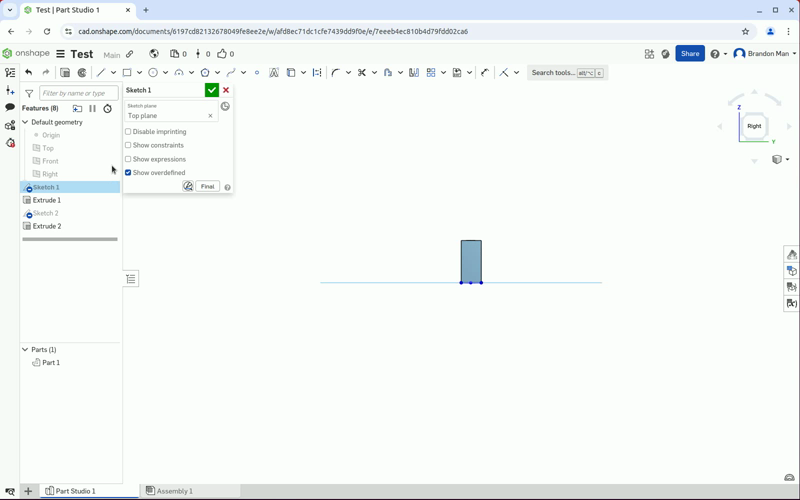
mouse_move(229, 92)
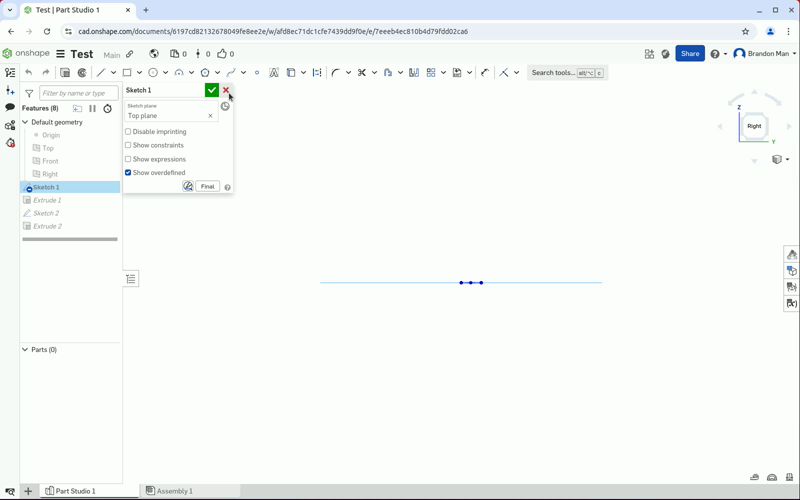
click(229, 92)
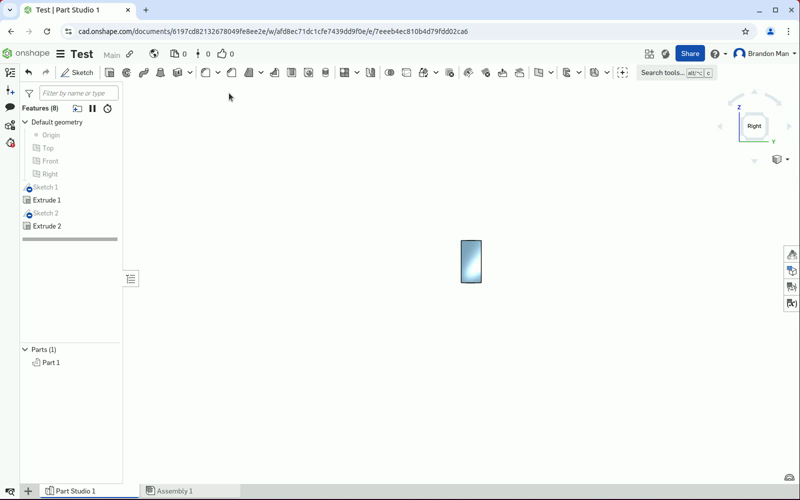
mouse_move(541, 75)
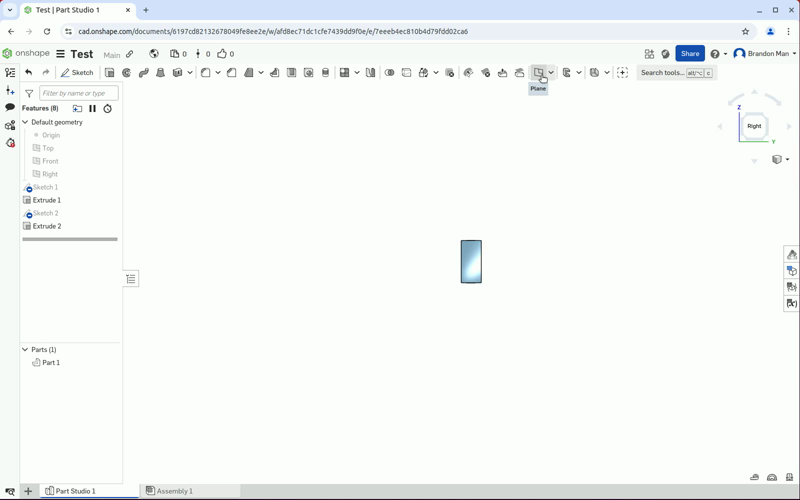
click(541, 75)
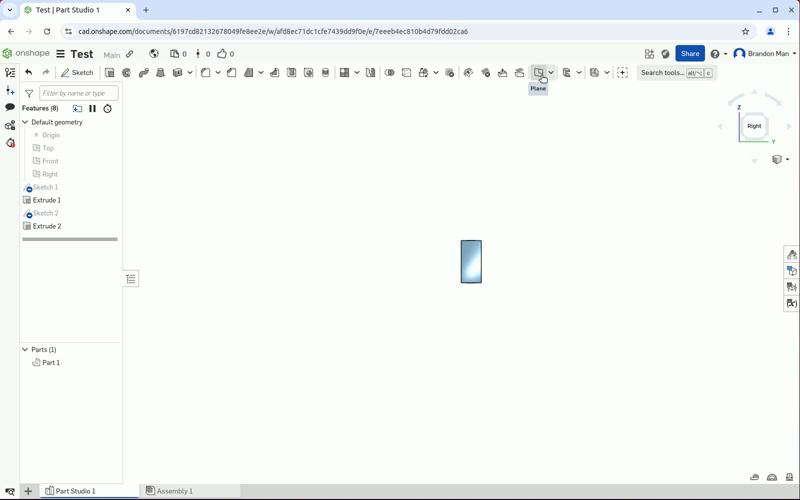
mouse_move(73, 176)
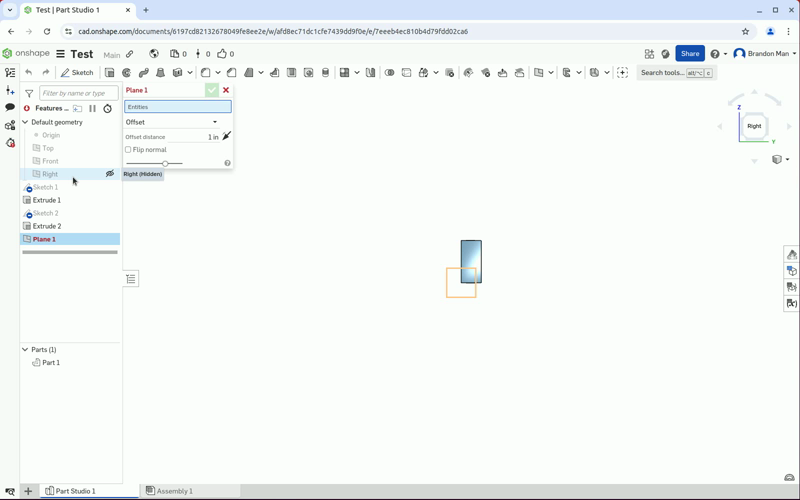
click(73, 176)
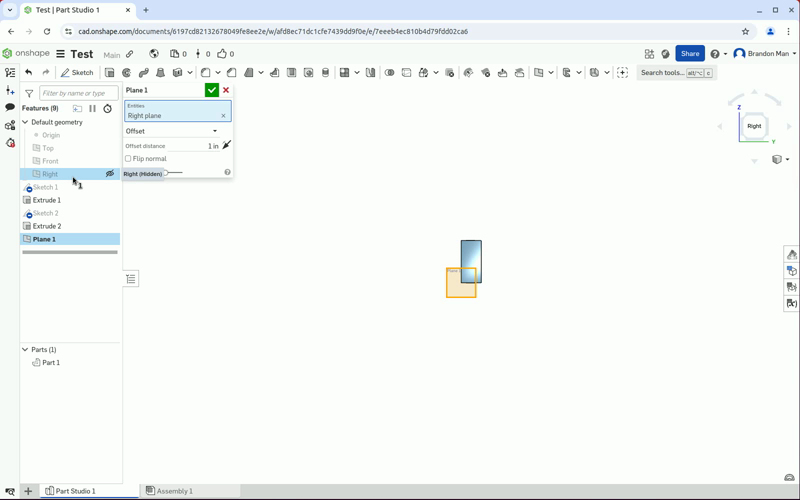
key(tab, 2)
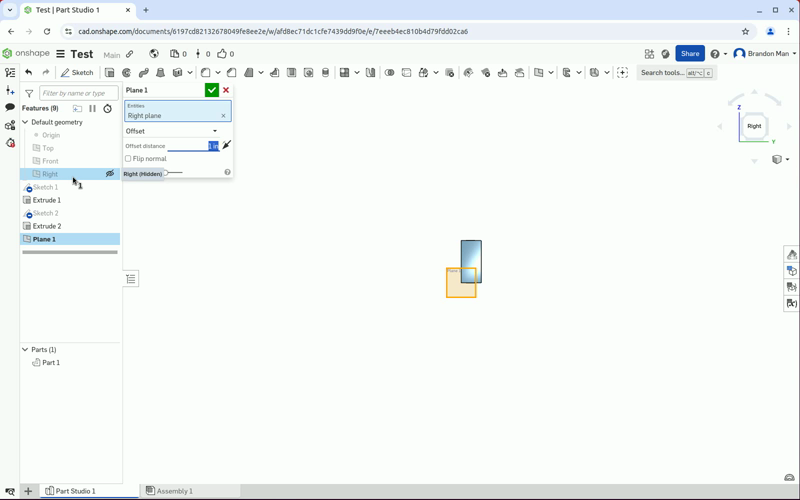
text(23.108)
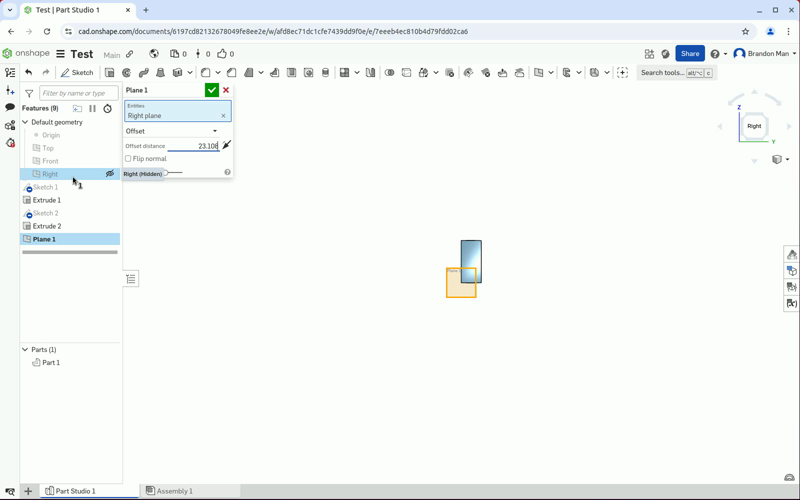
key(enter, 2)
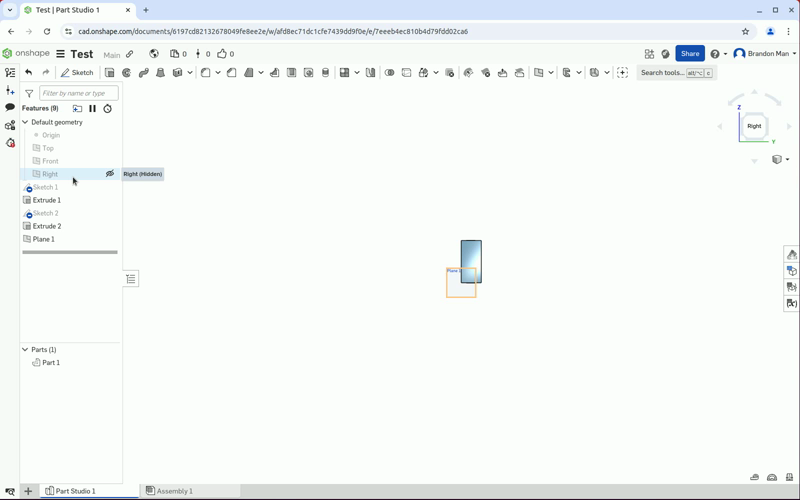
key(shift+s)
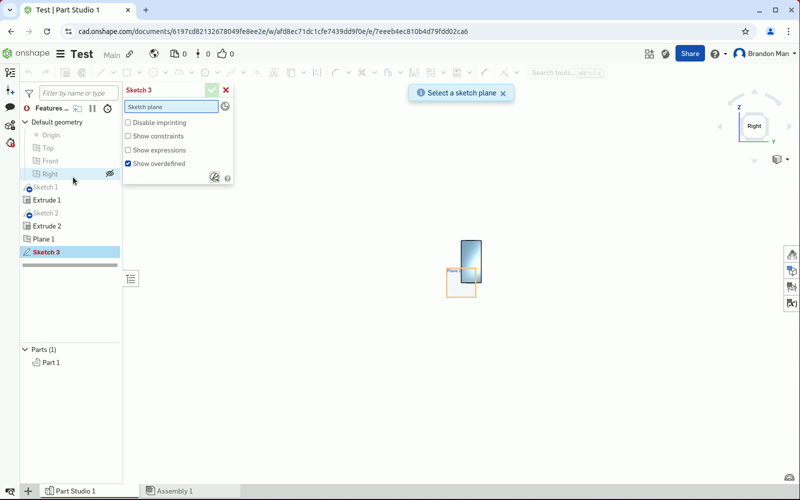
mouse_move(73, 241)
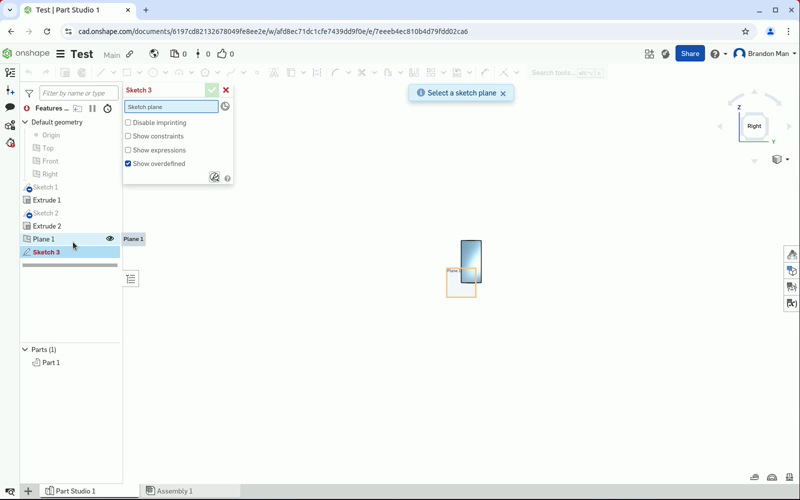
click(73, 241)
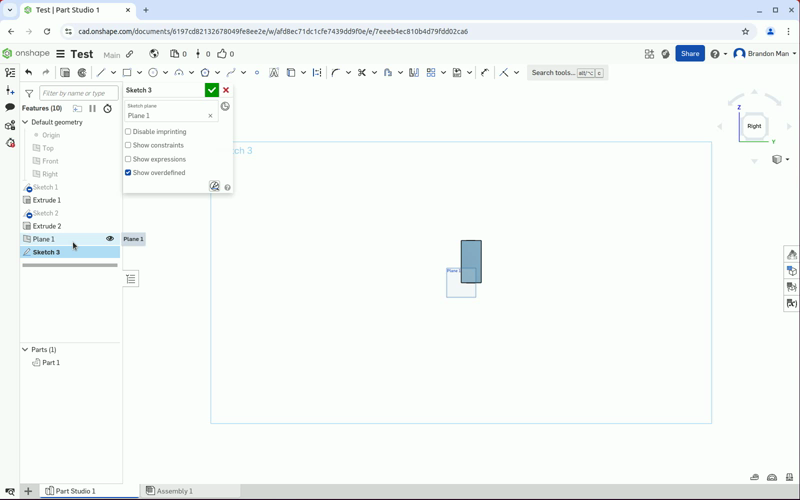
mouse_move(73, 352)
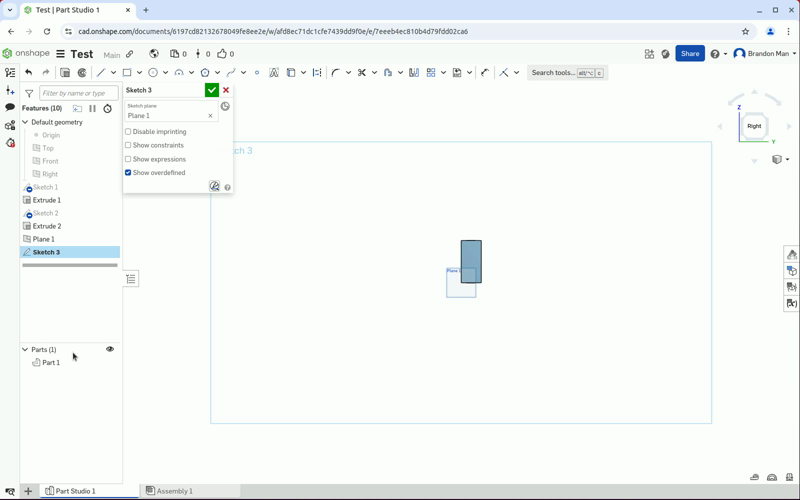
key(y)
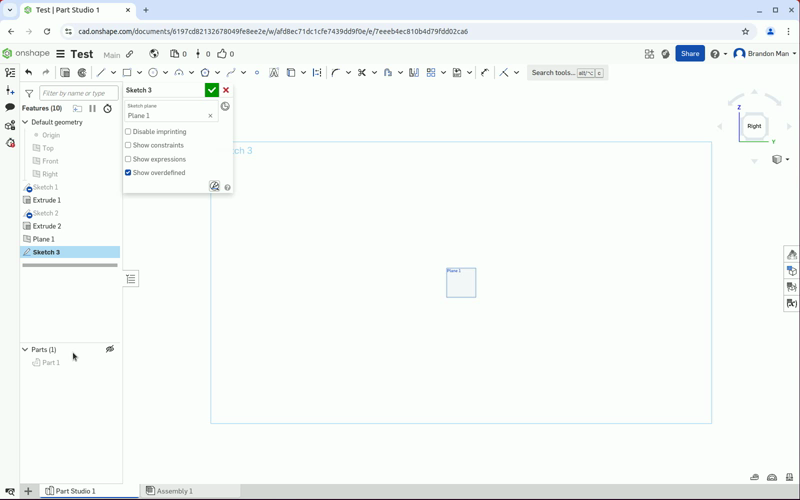
key(c)
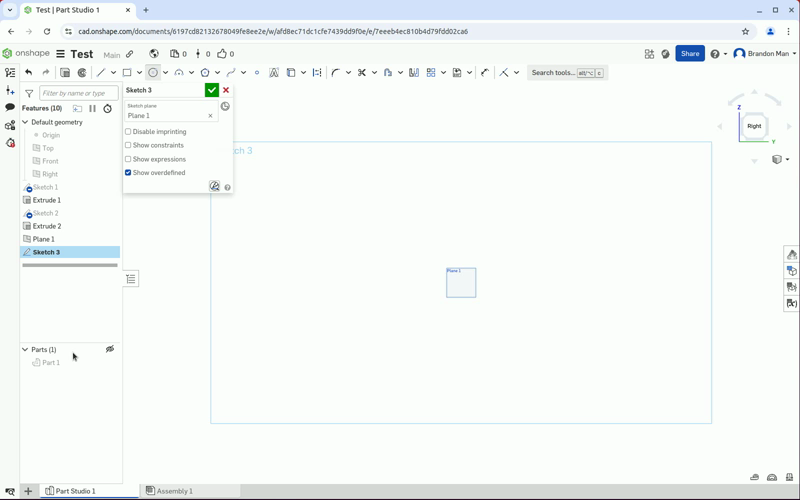
key_down(shift)
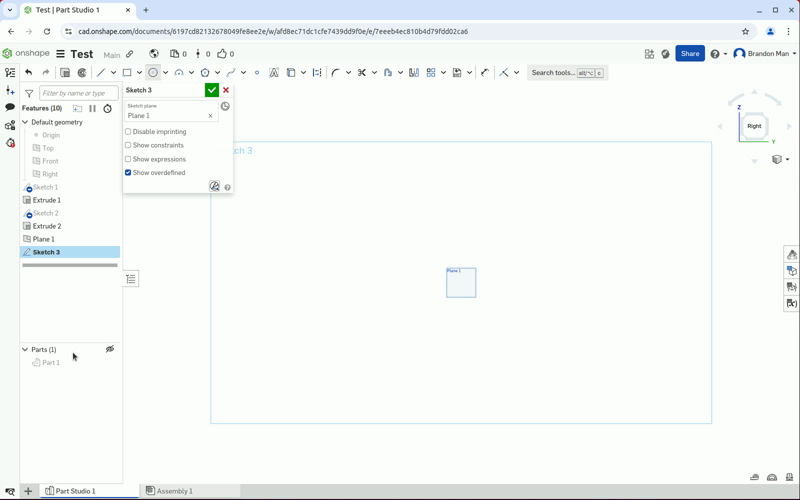
mouse_move(470, 254)
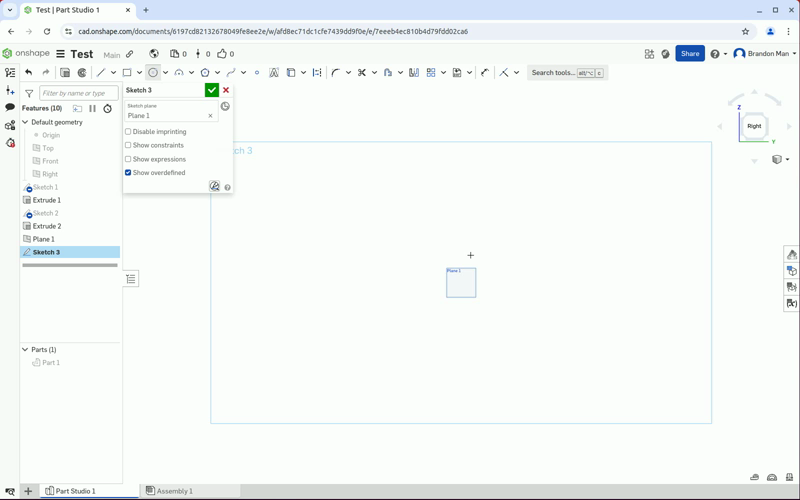
click(470, 254)
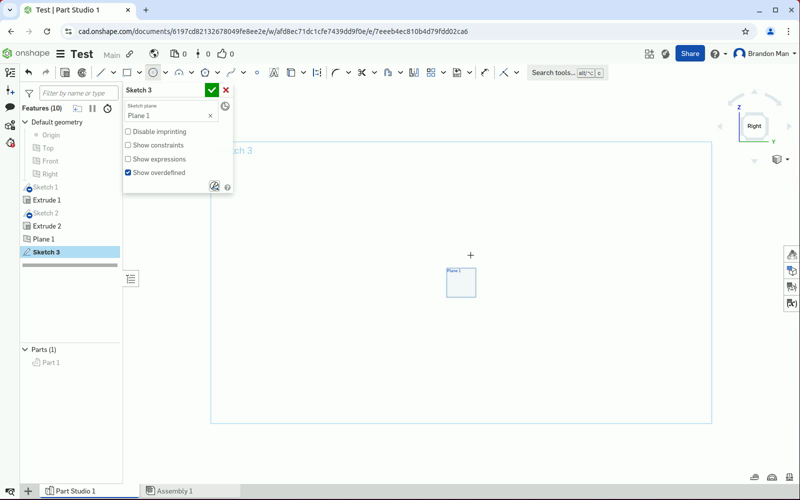
key_up(shift)
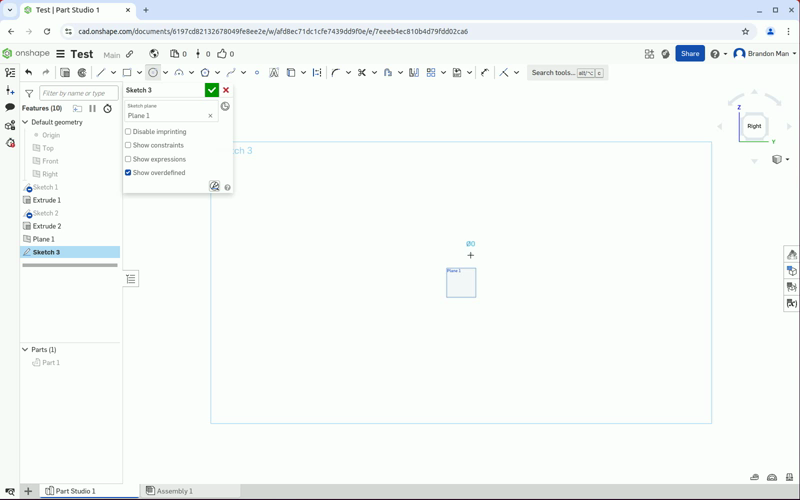
mouse_move(476, 254)
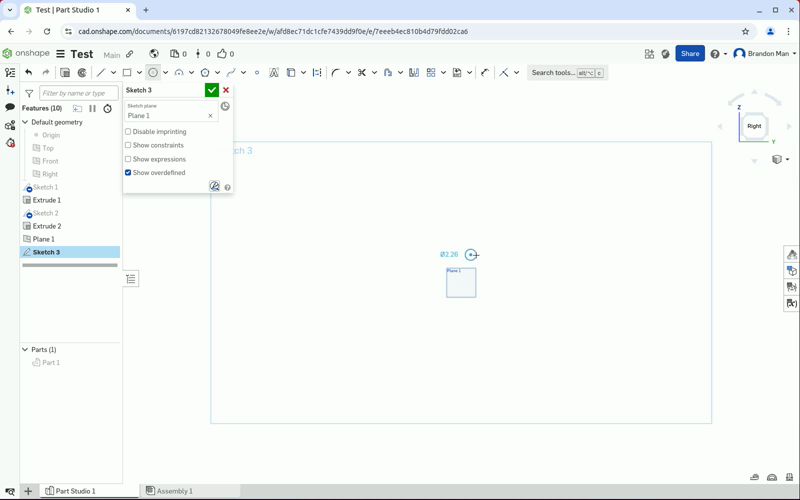
click(476, 254)
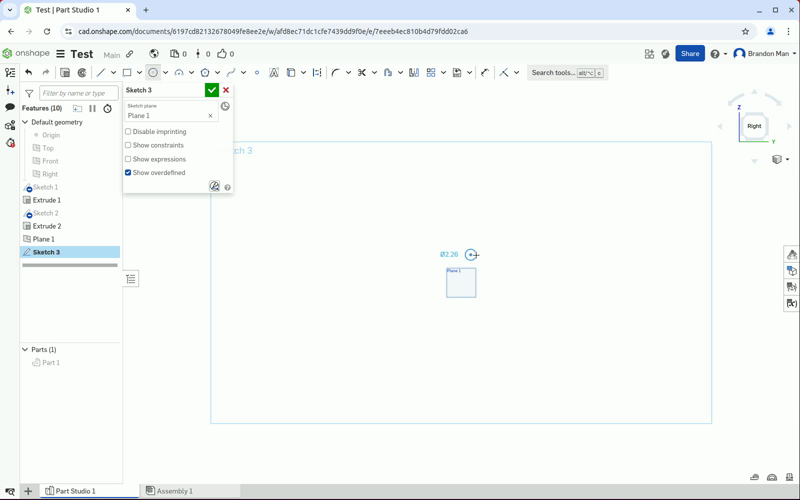
key(esc)
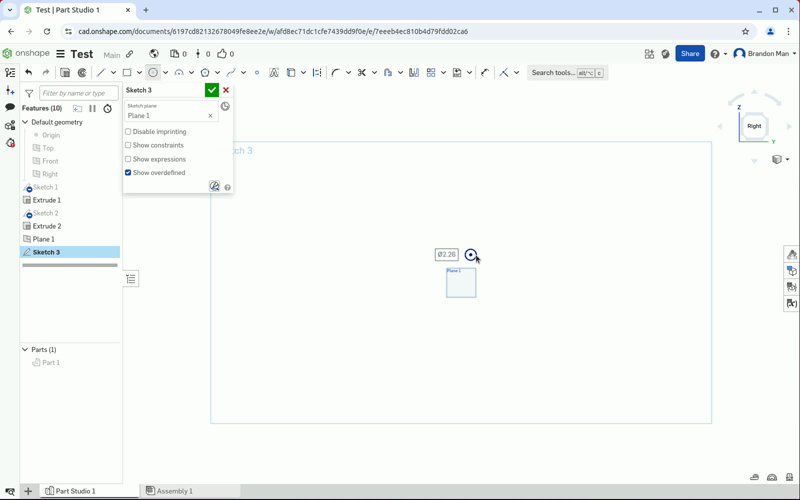
mouse_move(467, 258)
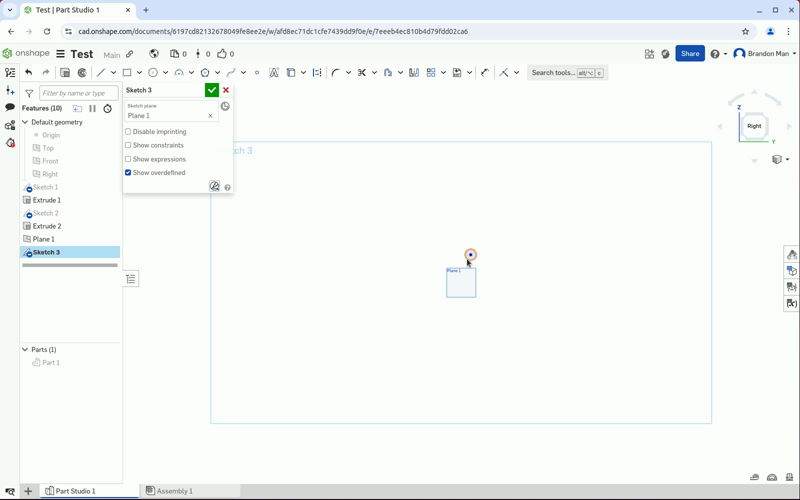
scroll(6)
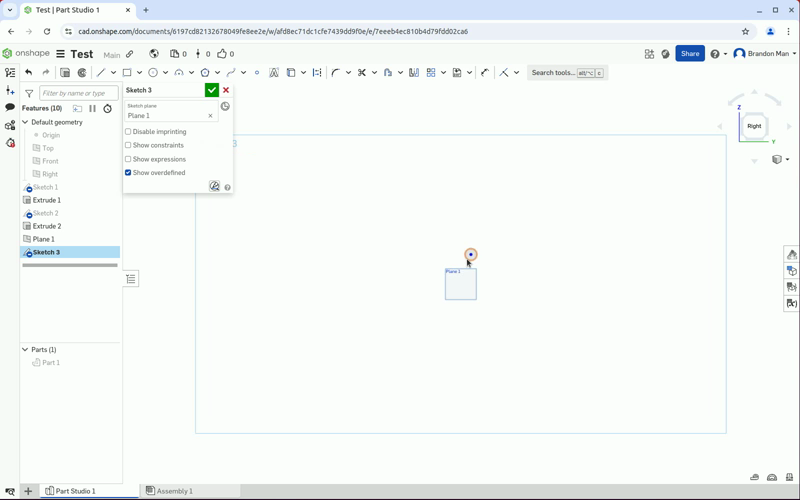
scroll(6)
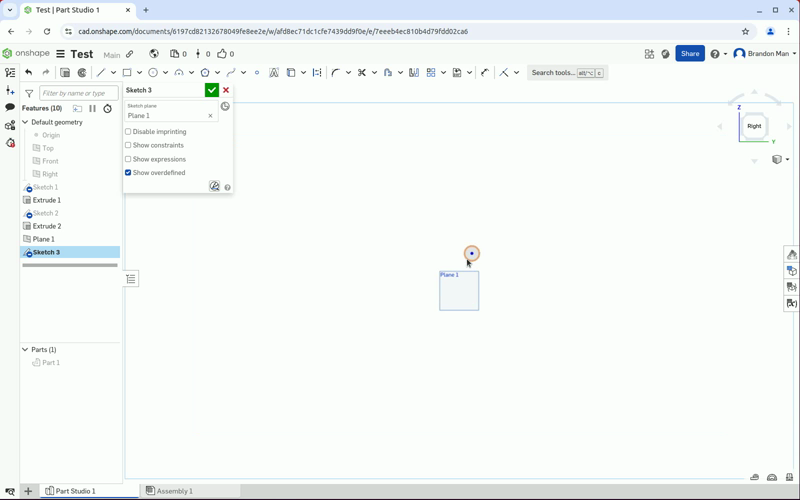
scroll(6)
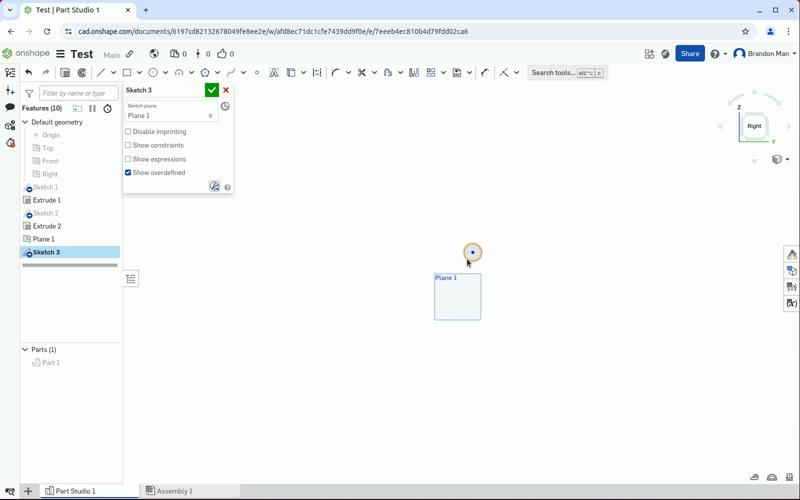
scroll(6)
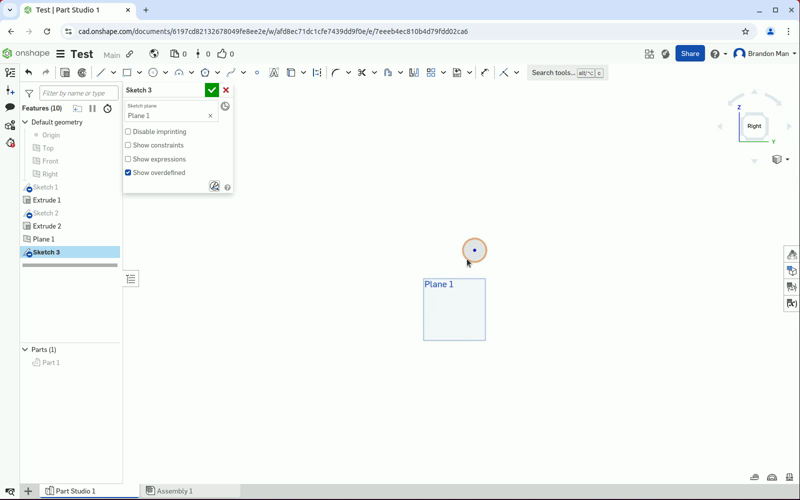
scroll(6)
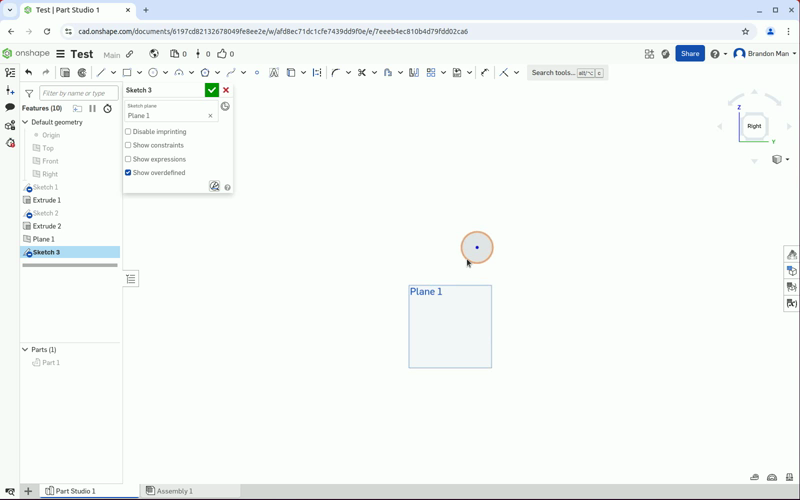
scroll(6)
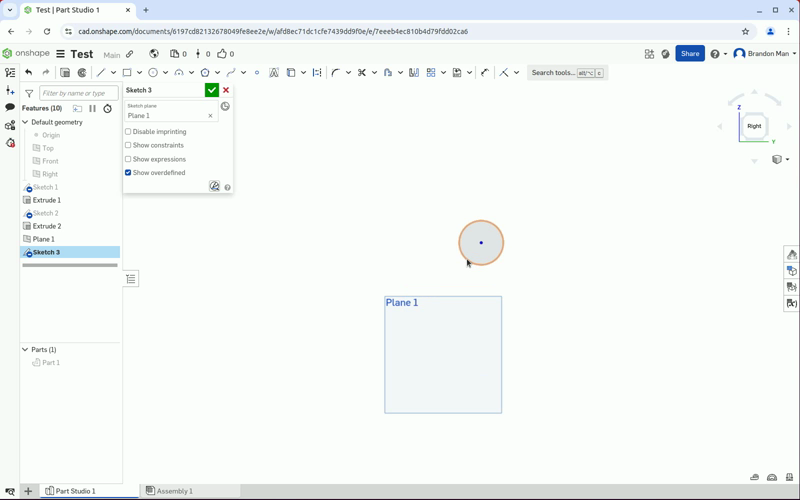
scroll(6)
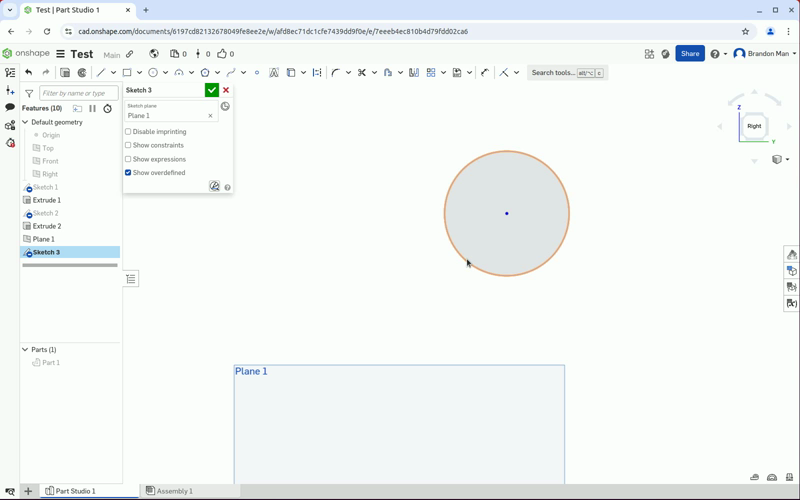
click(467, 258)
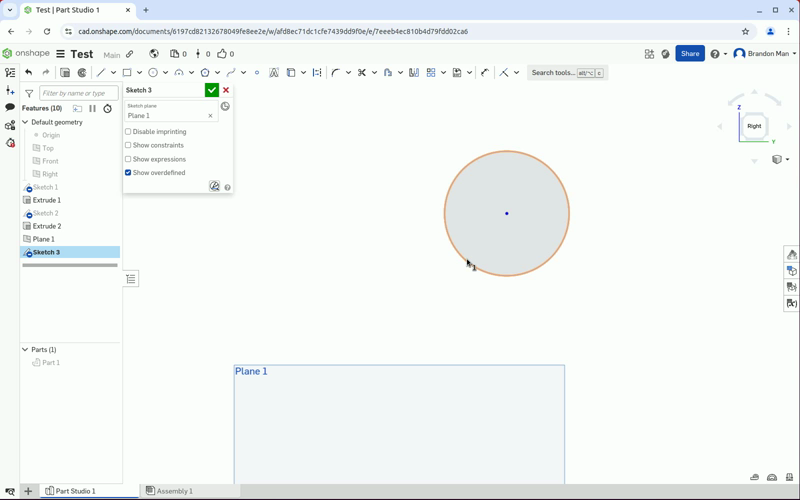
scroll(-6)
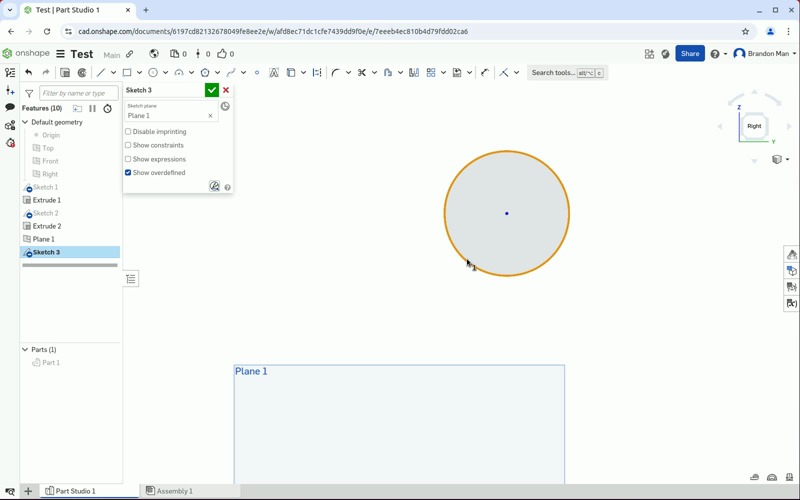
scroll(-6)
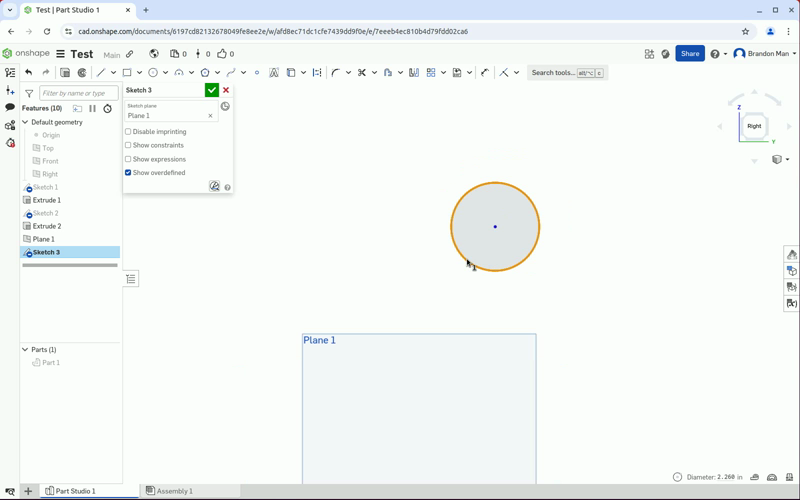
scroll(-6)
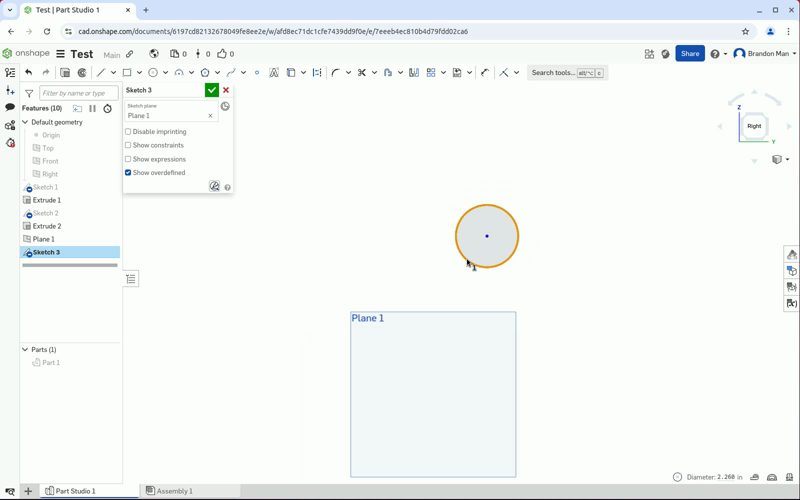
scroll(-6)
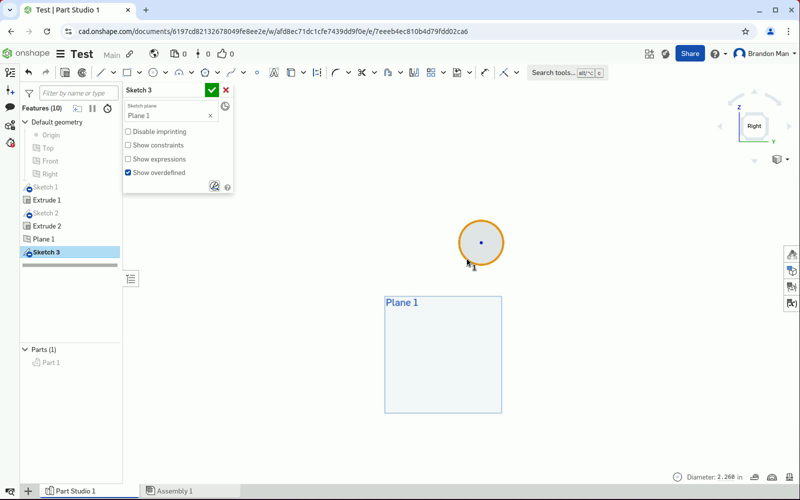
scroll(-6)
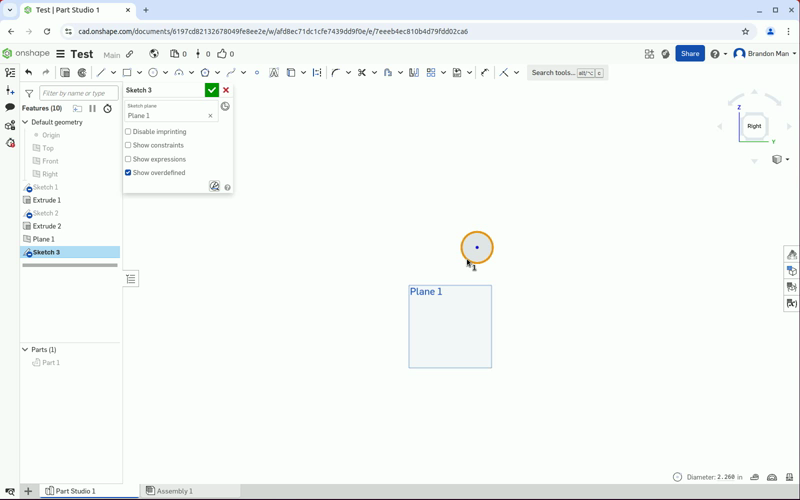
scroll(-6)
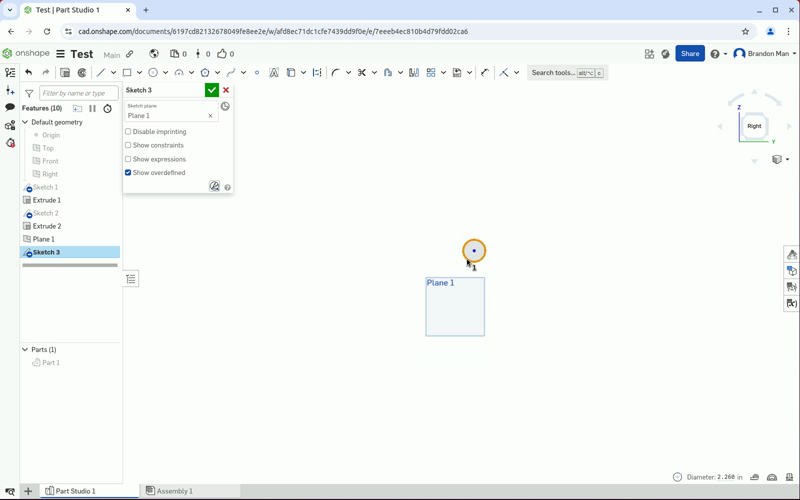
scroll(-6)
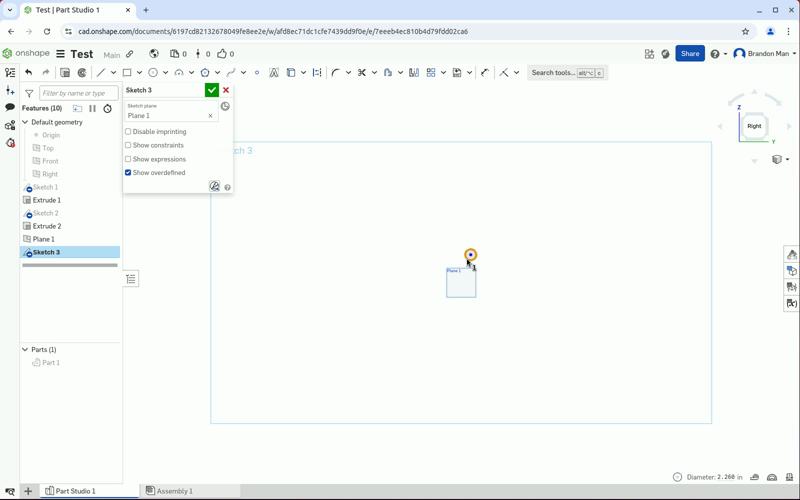
mouse_move(73, 352)
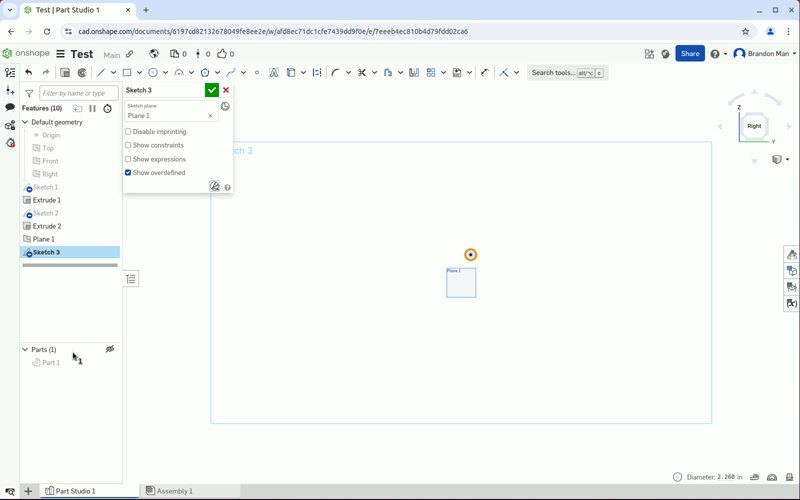
key(shift+y)
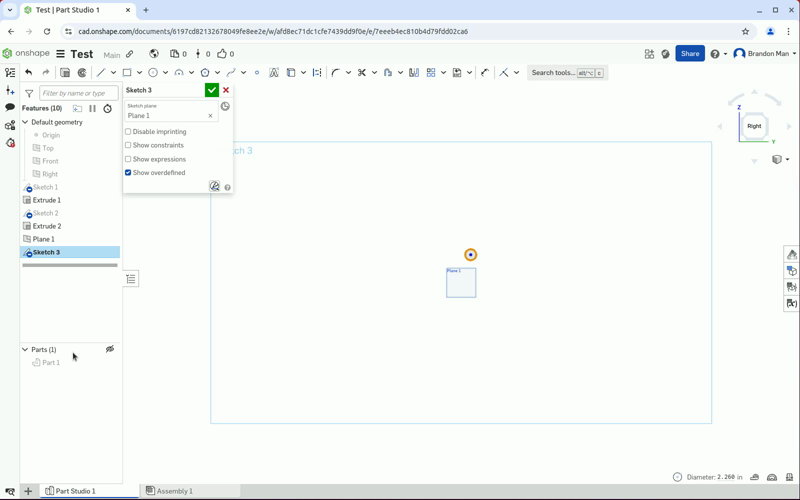
key(shift+e)
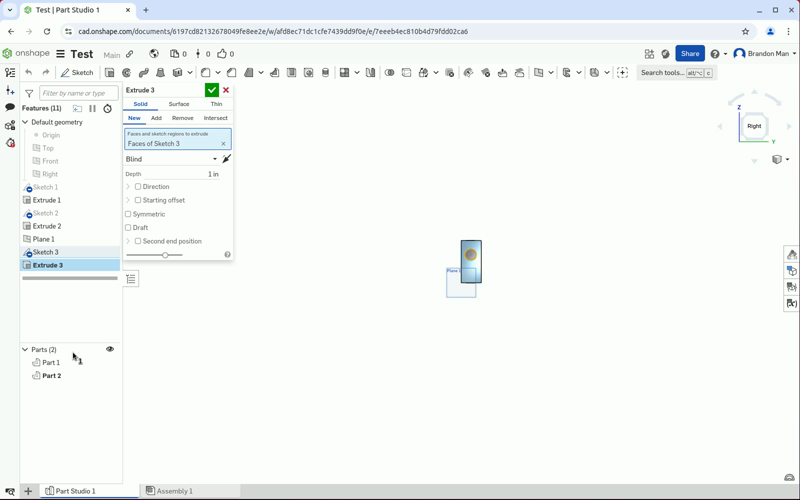
mouse_move(143, 106)
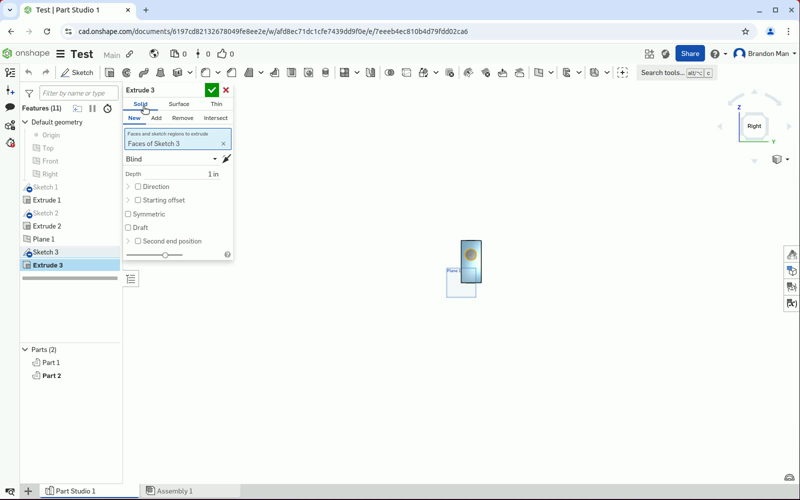
click(143, 106)
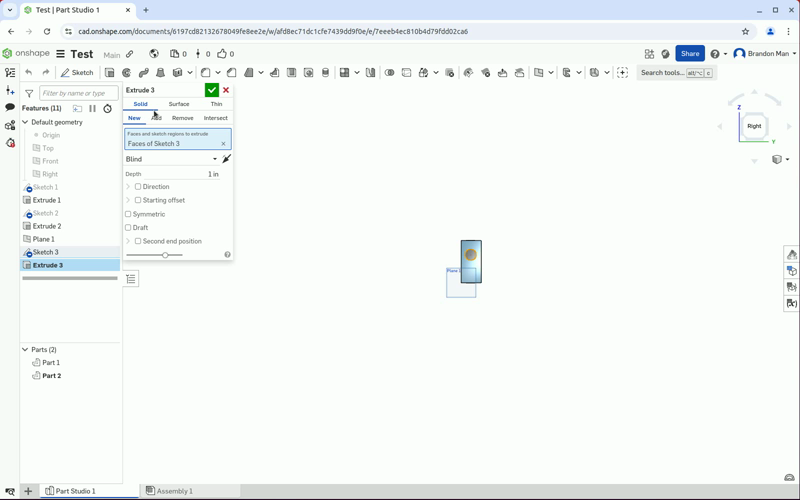
mouse_move(186, 120)
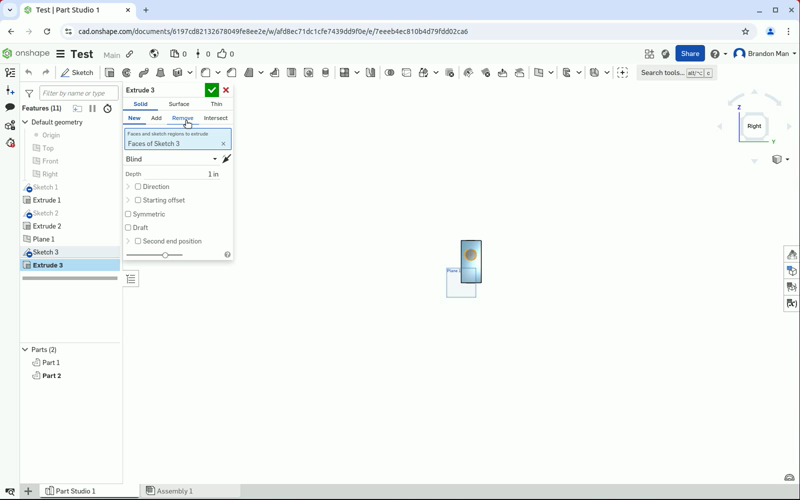
click(186, 120)
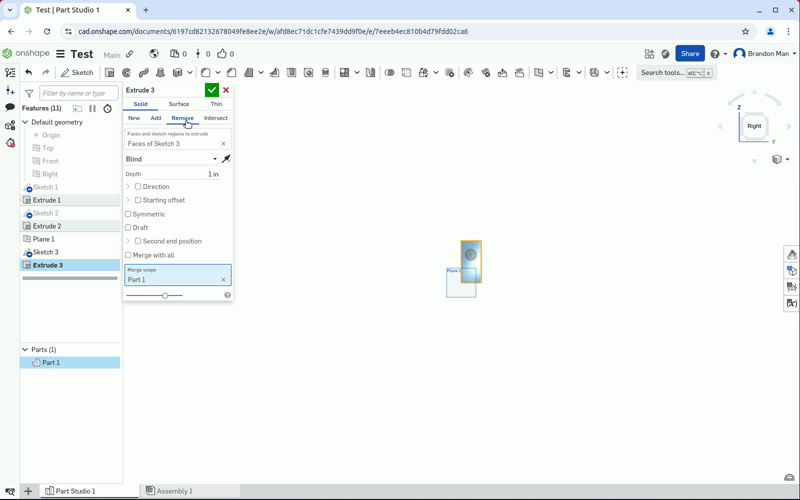
key(tab, 4)
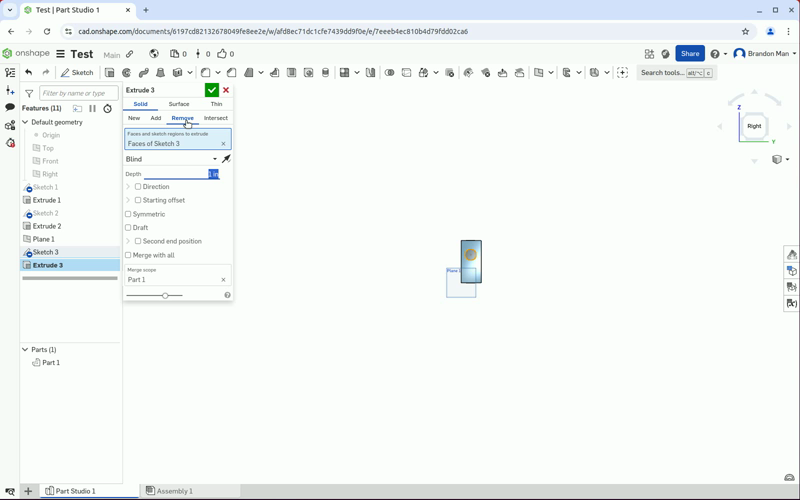
text(6.74)
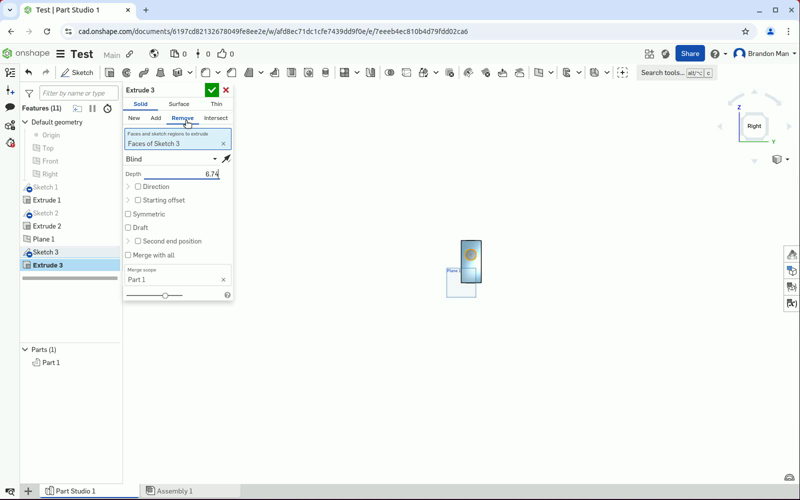
key(tab, 6)
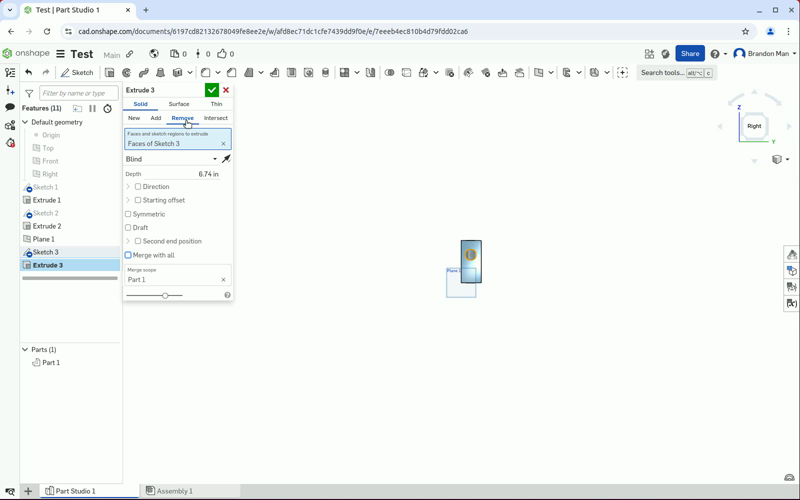
key(space)
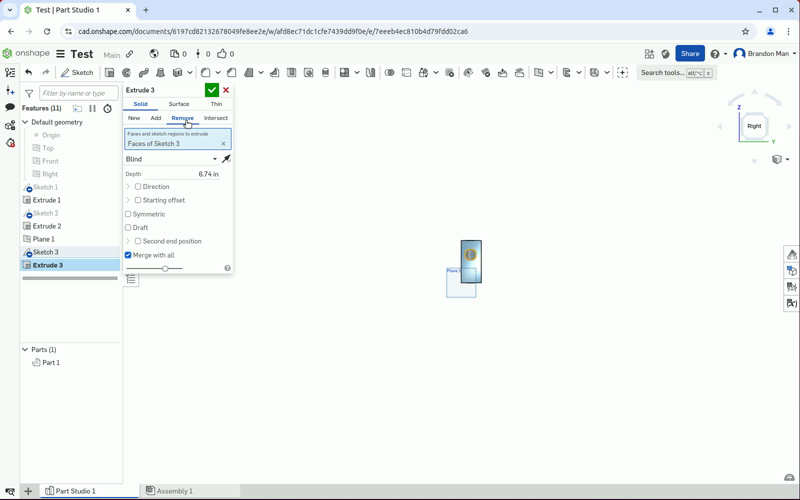
key(enter)
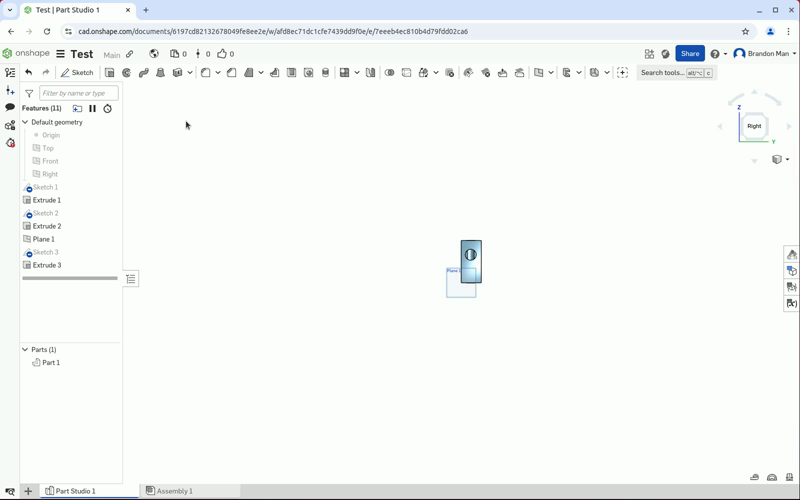
key(shift+h)
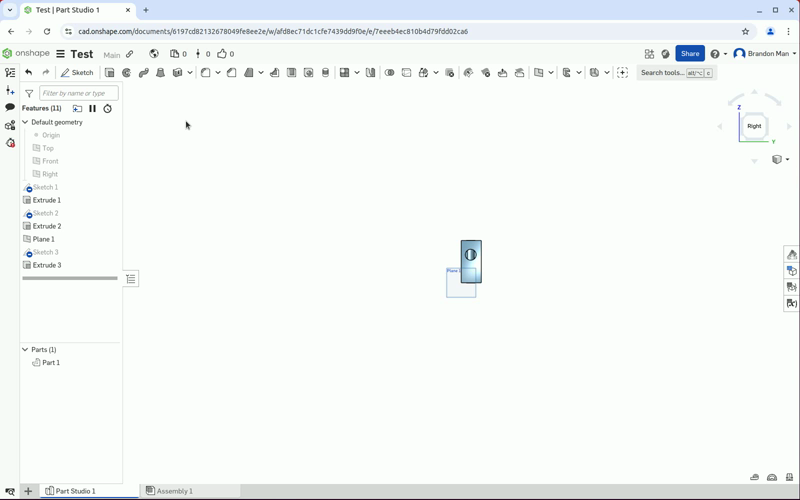
key(shift+h)
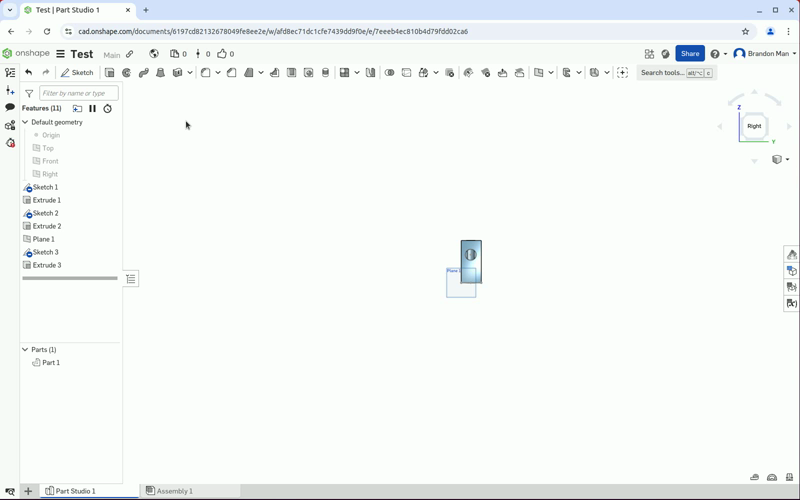
key(shift+7)
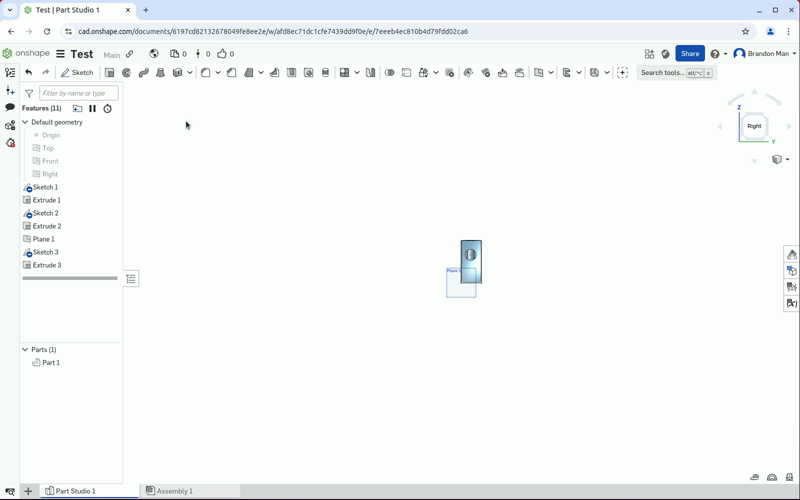
key(right, 2)
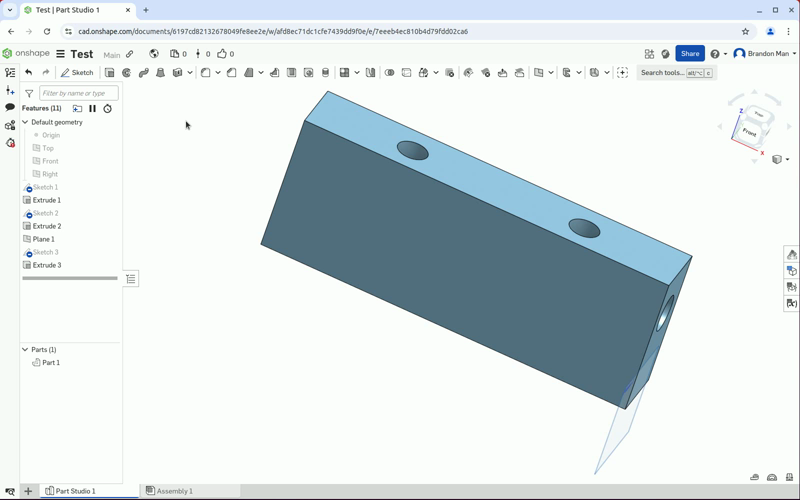
key(down, 2)
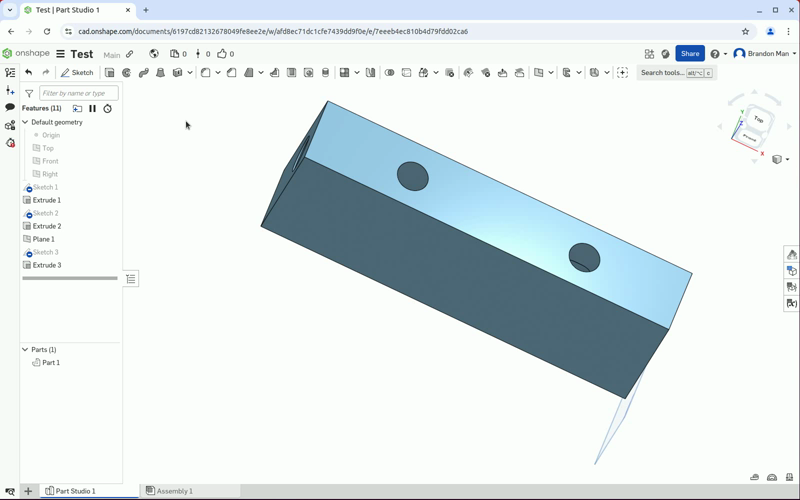
key(up, 2)
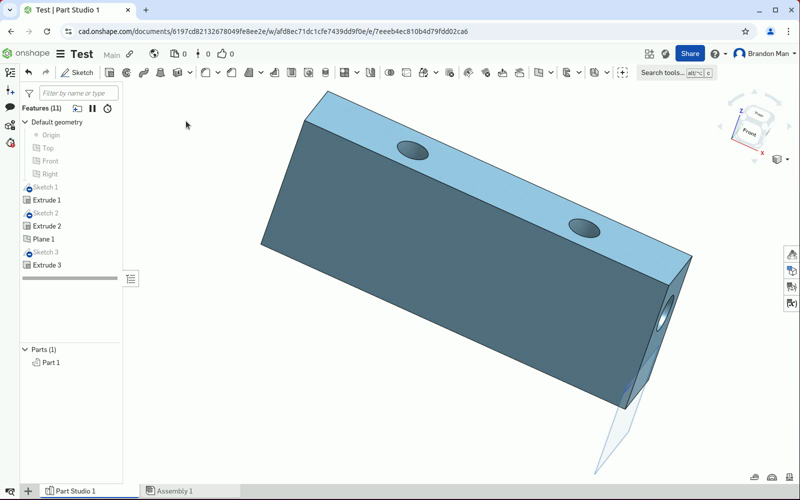
key(left, 2)
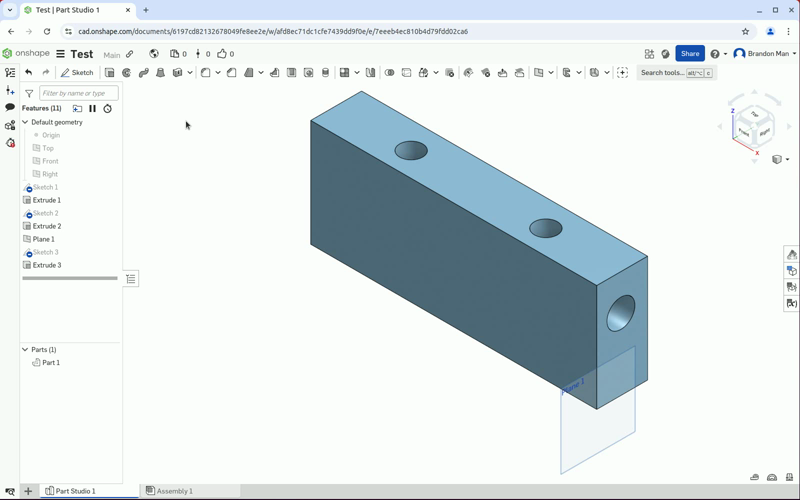
mouse_move(73, 189)
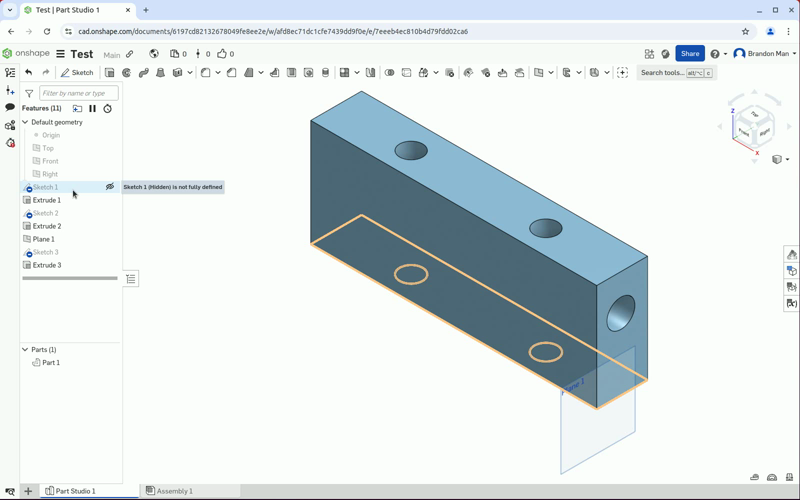
click(73, 189)